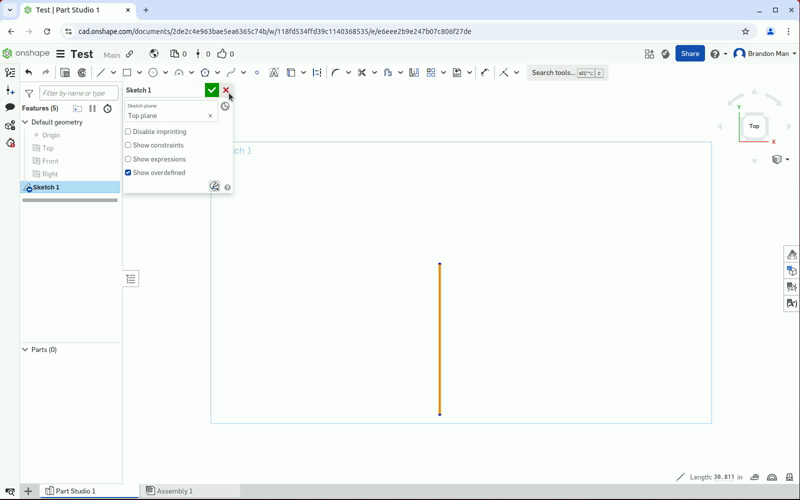
key(shift+h)
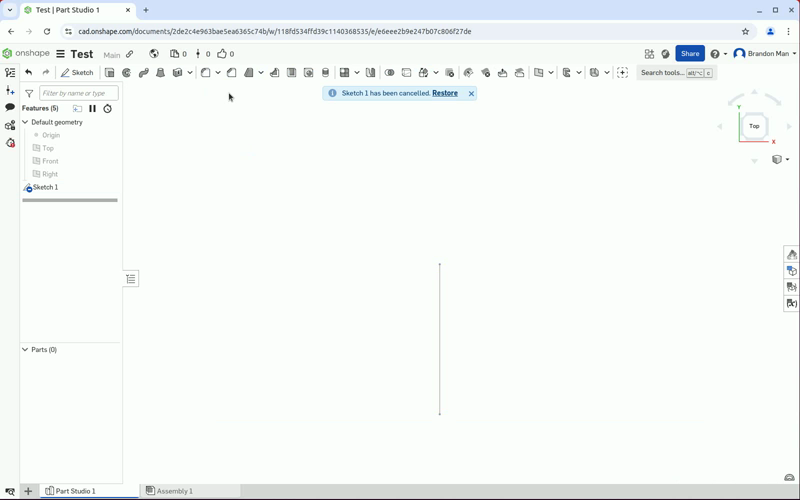
key(shift+s)
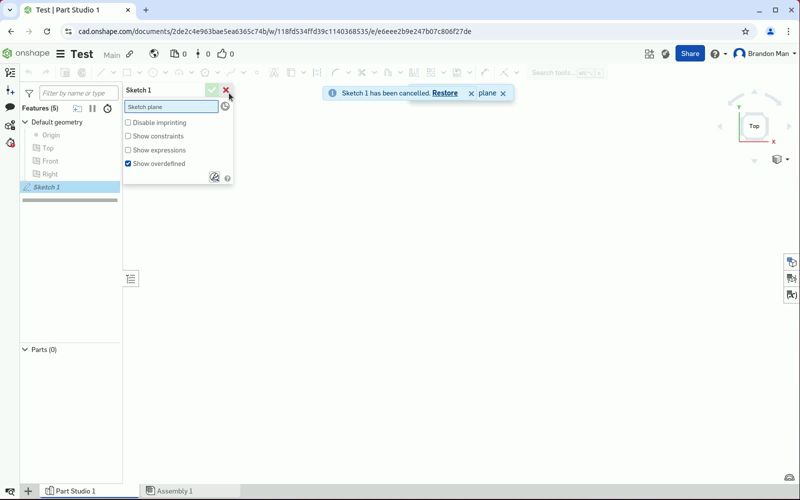
mouse_move(73, 150)
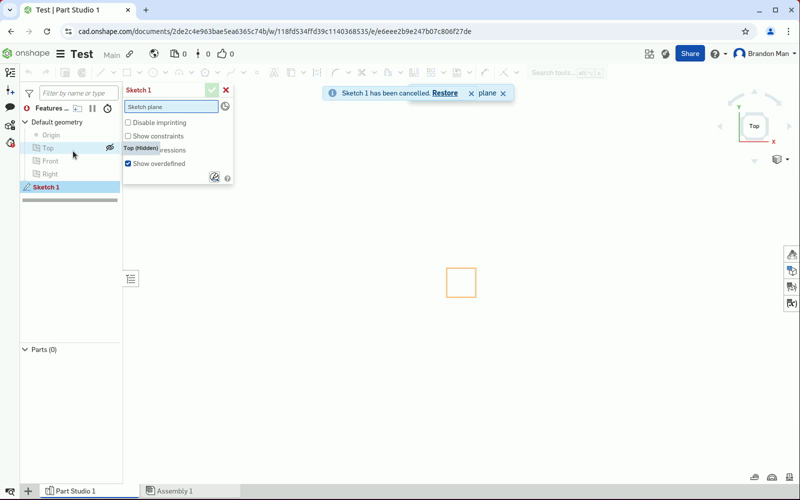
click(73, 150)
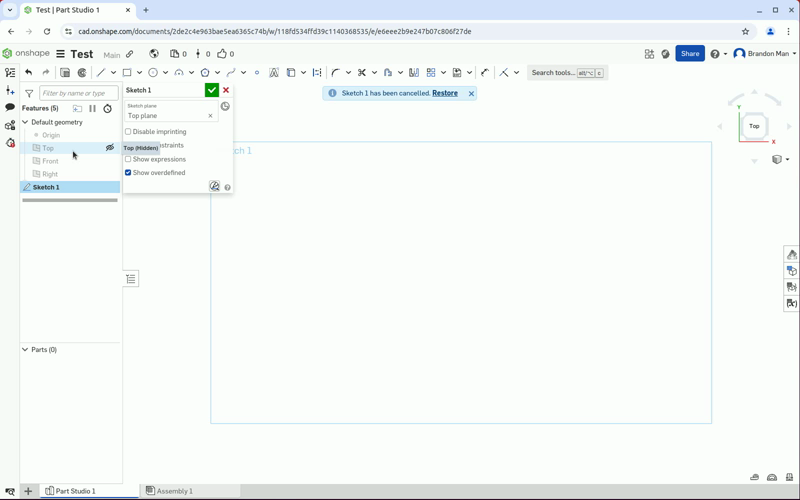
mouse_move(73, 352)
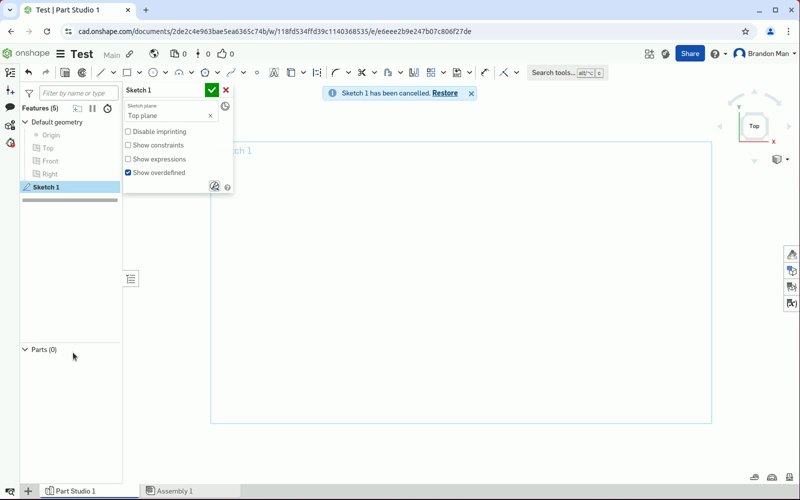
key(y)
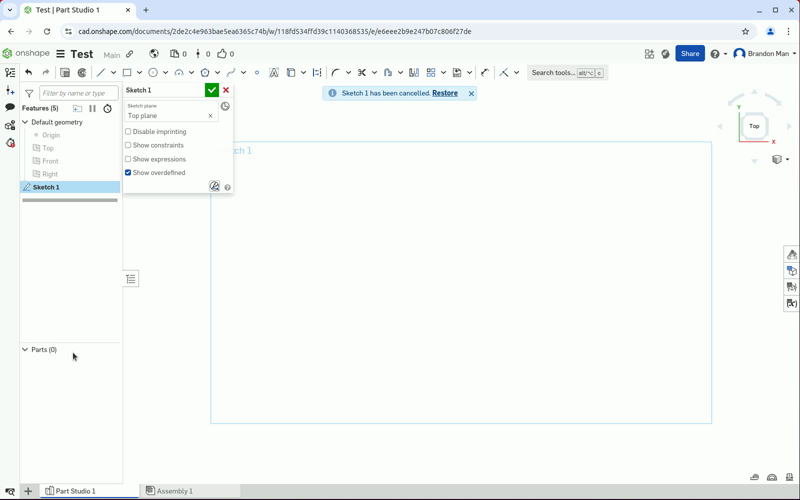
key(l)
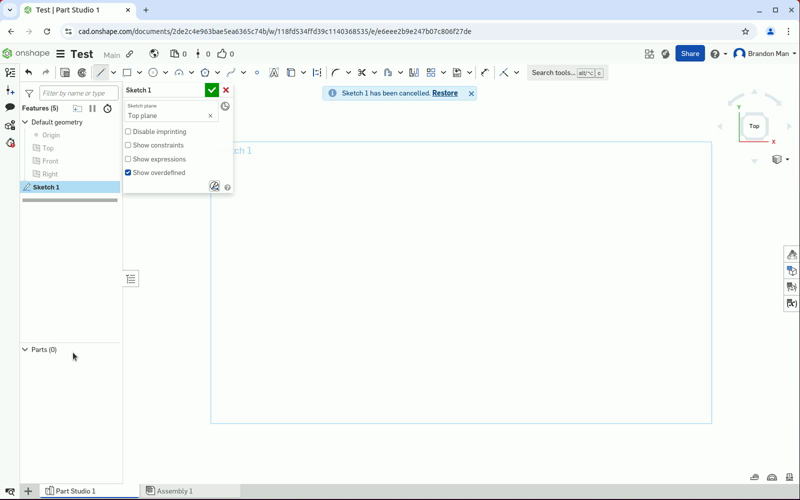
key_down(shift)
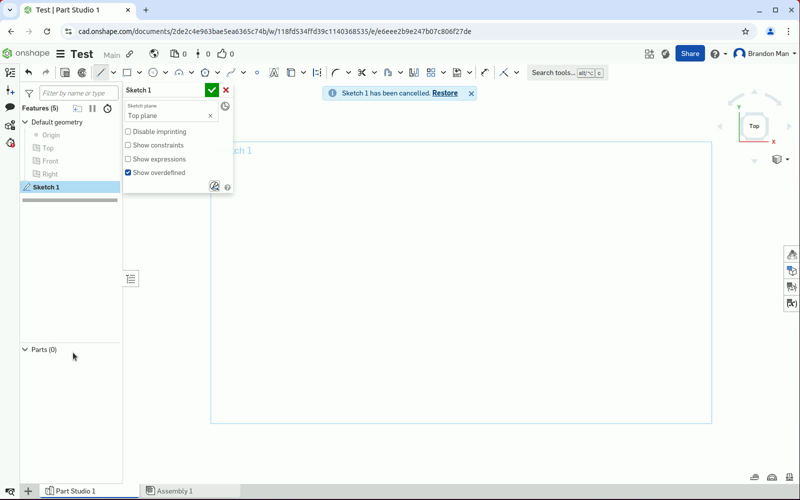
mouse_move(348, 343)
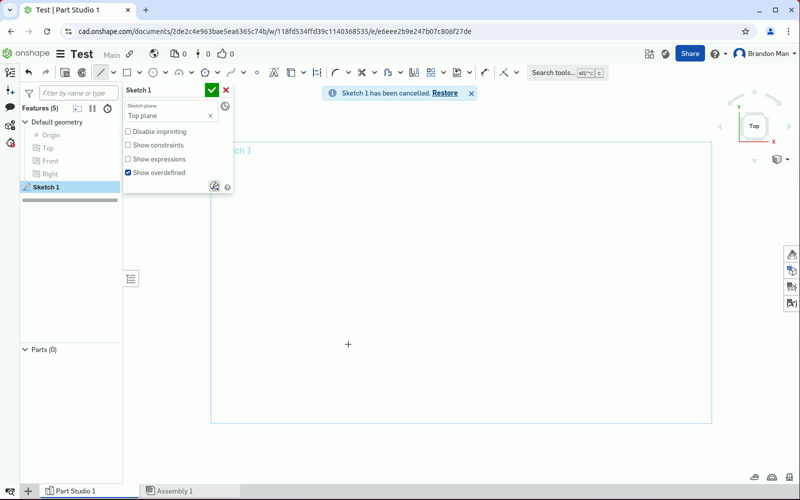
click(348, 343)
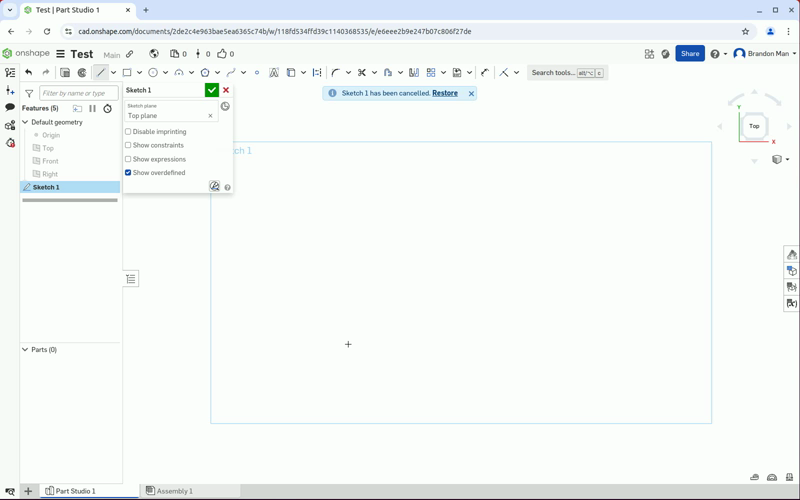
key_up(shift)
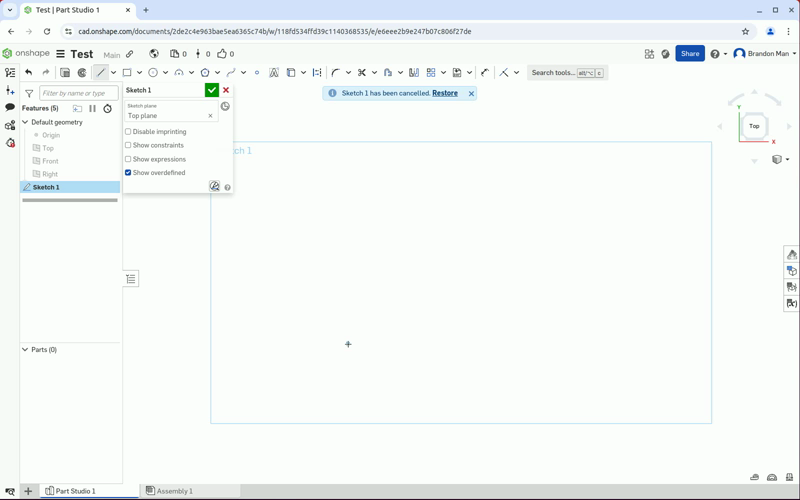
key_down(shift)
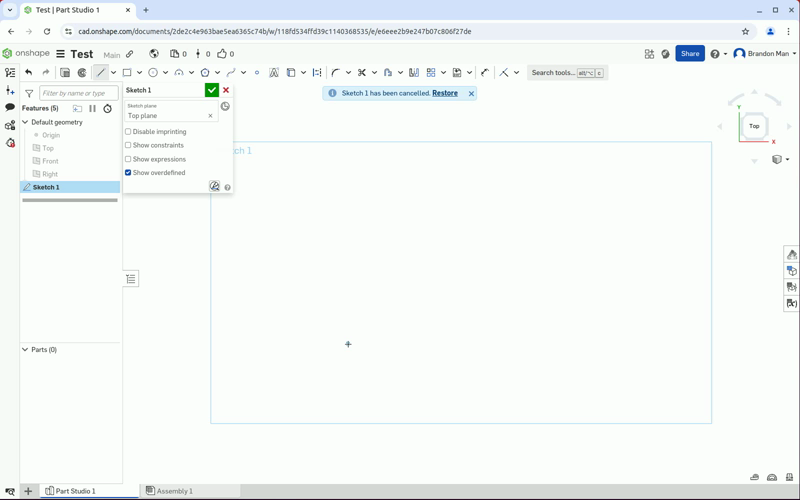
mouse_move(572, 343)
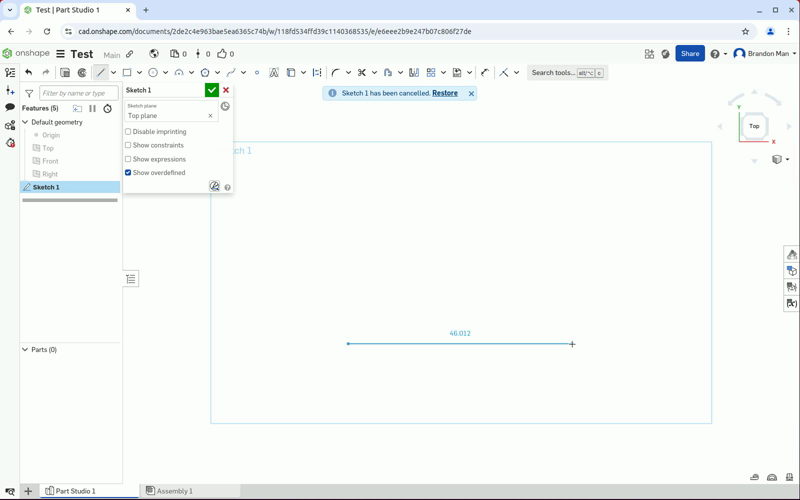
click(572, 343)
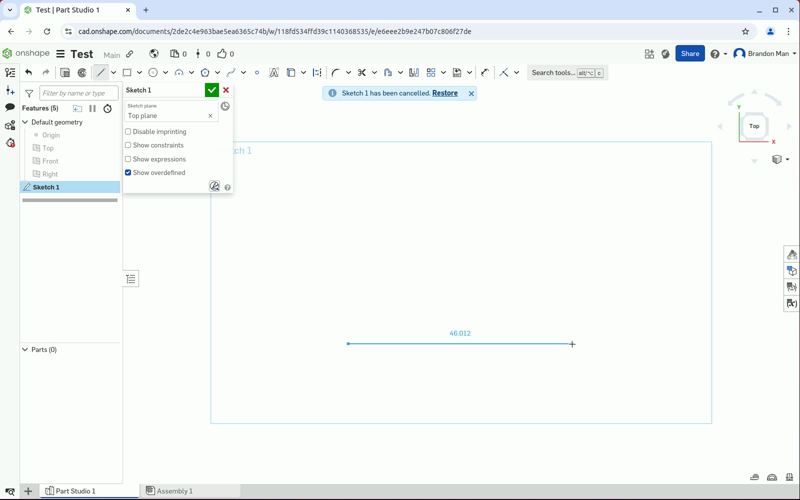
key_up(shift)
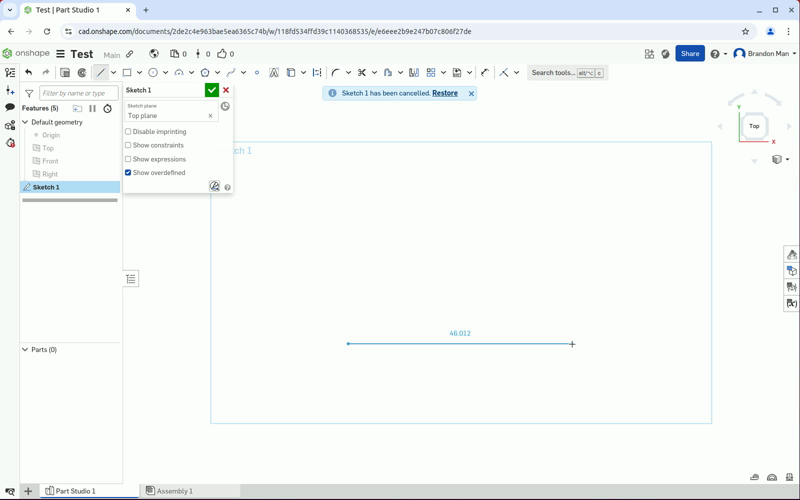
key_down(shift)
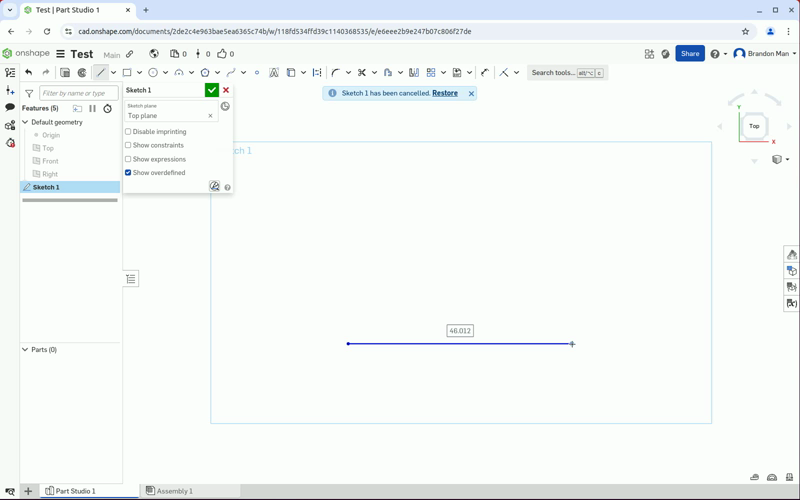
mouse_move(572, 221)
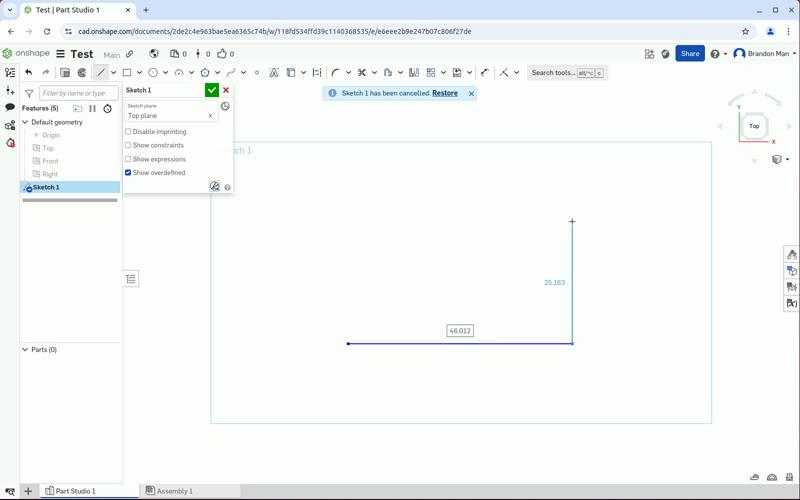
click(572, 221)
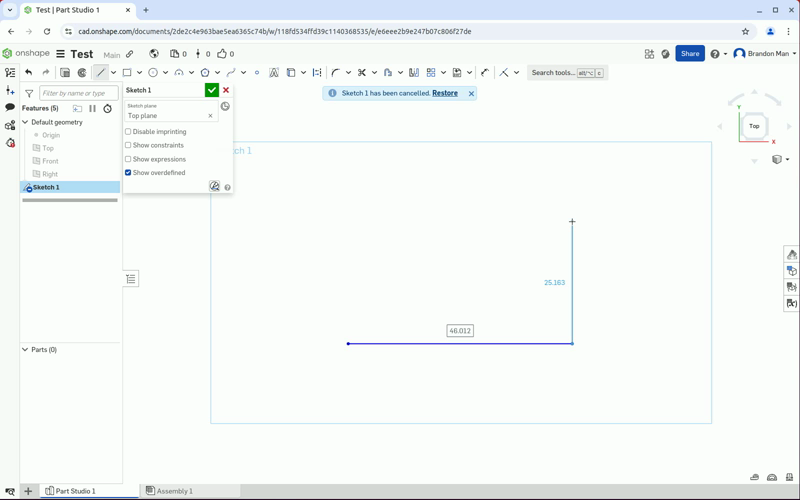
key_up(shift)
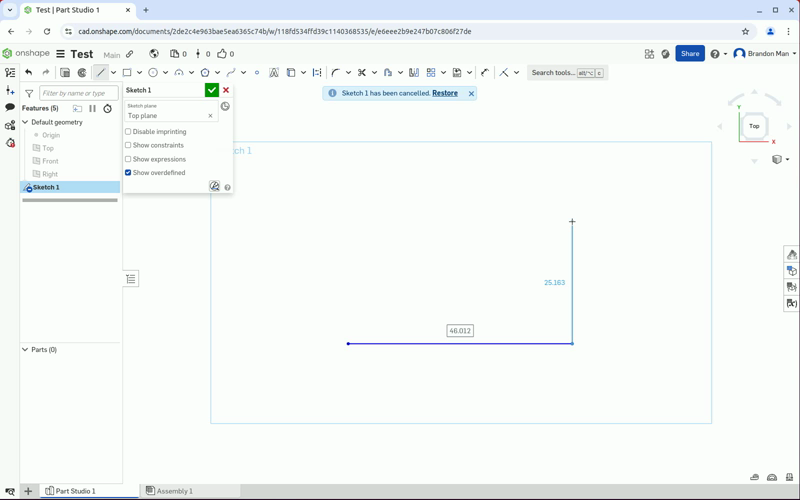
key_down(shift)
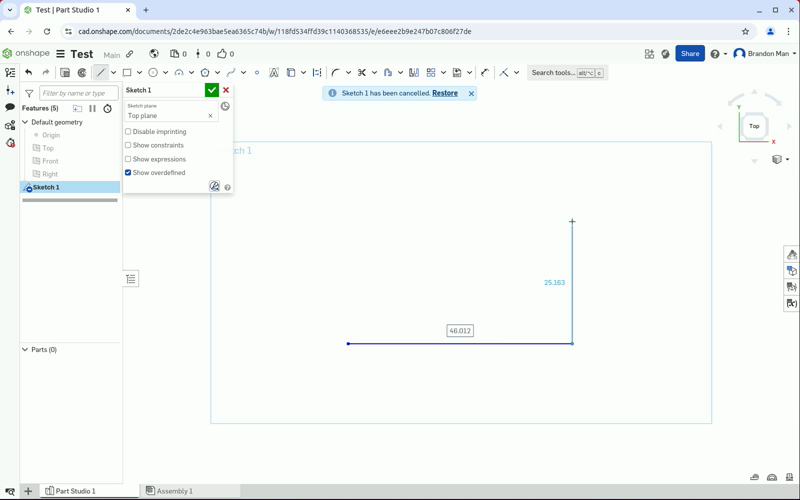
mouse_move(348, 221)
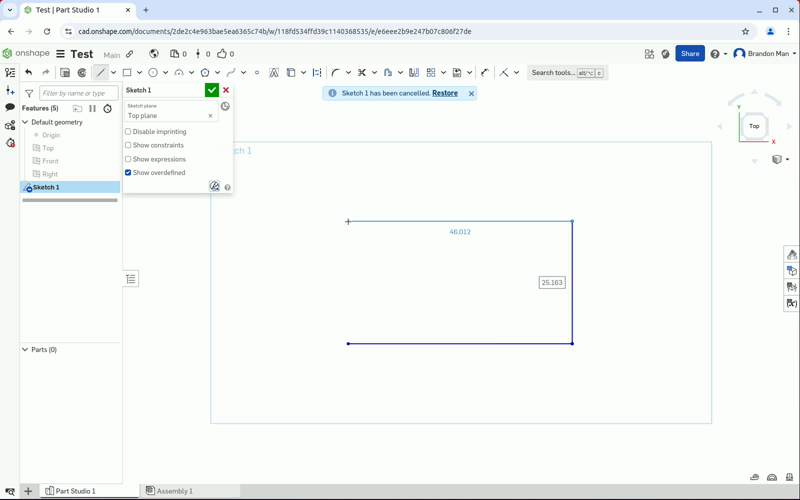
click(348, 221)
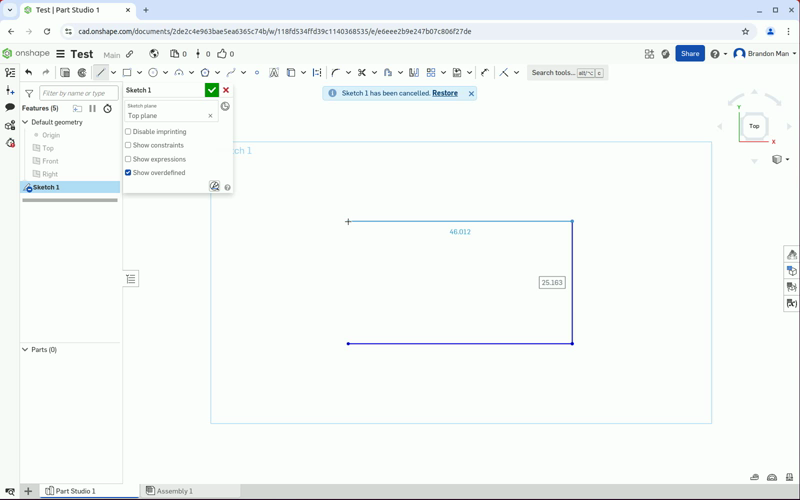
key_up(shift)
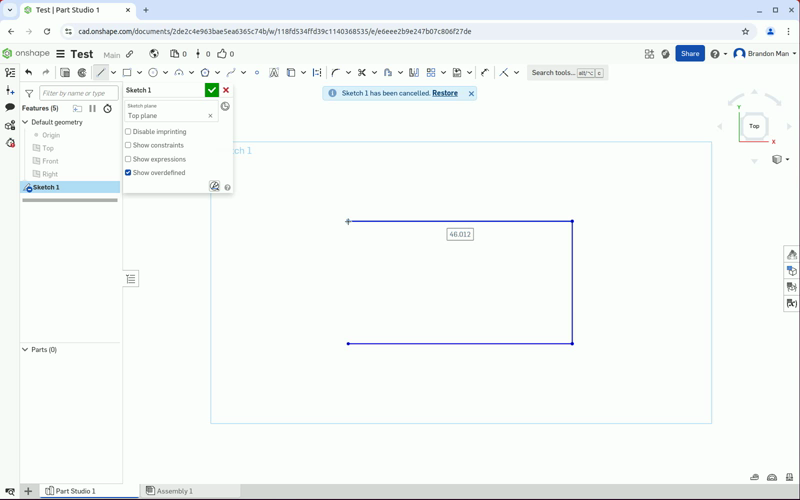
key_down(shift)
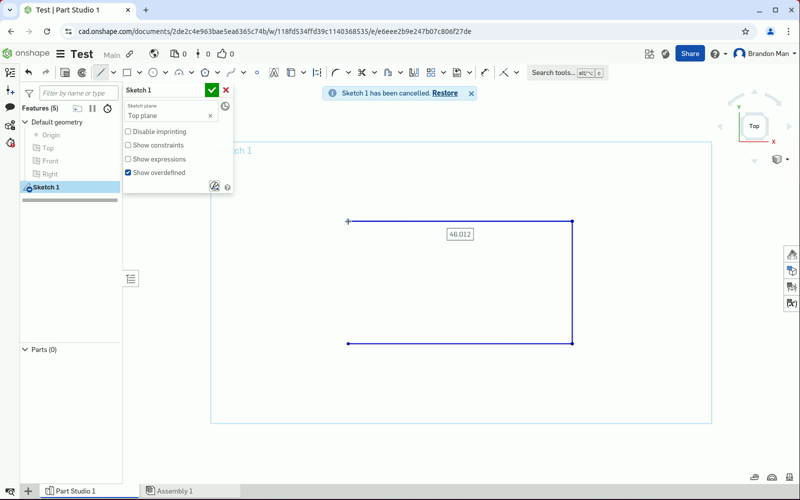
mouse_move(348, 343)
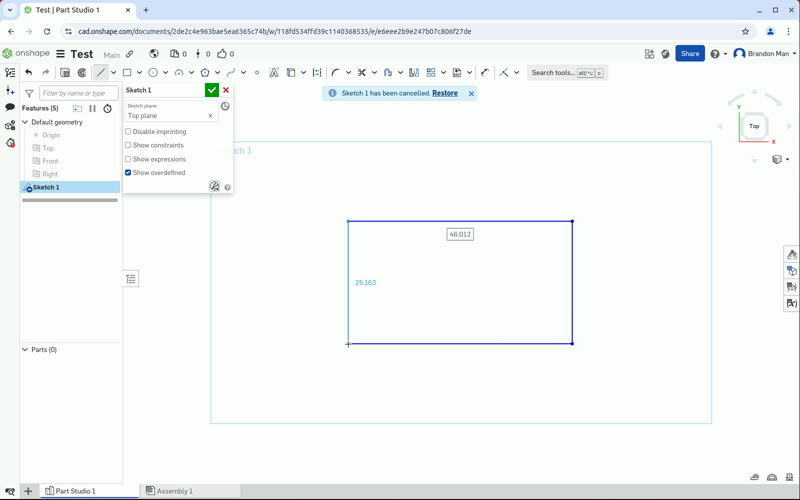
key_up(shift)
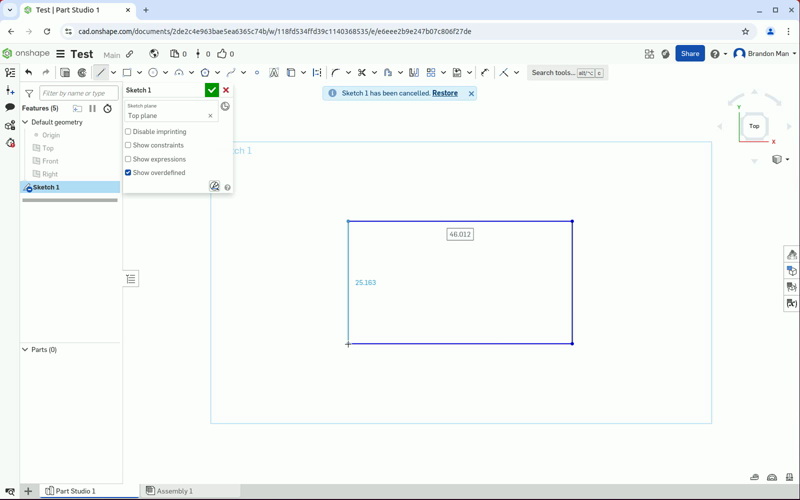
click(348, 343)
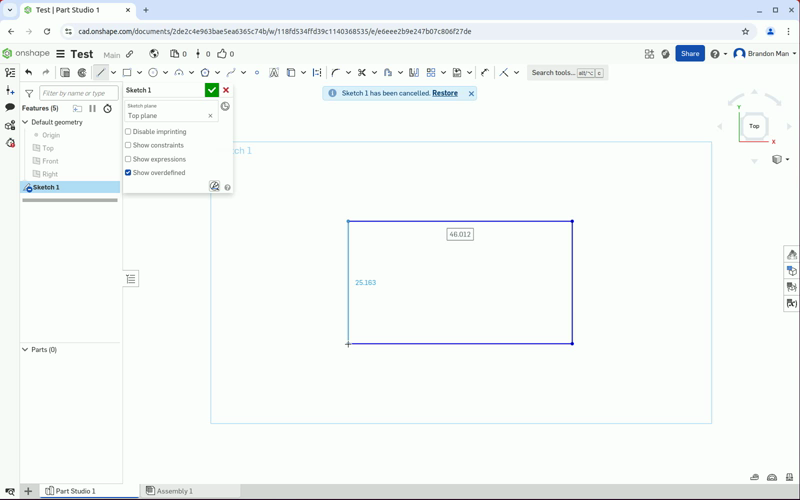
key(esc)
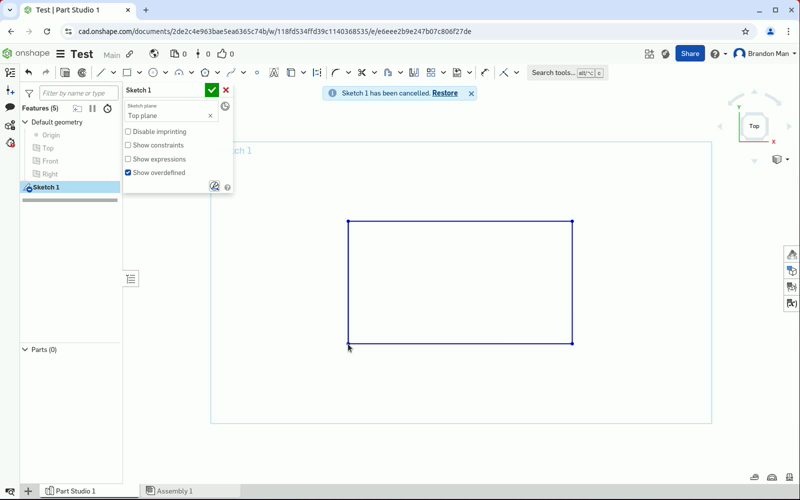
mouse_move(424, 294)
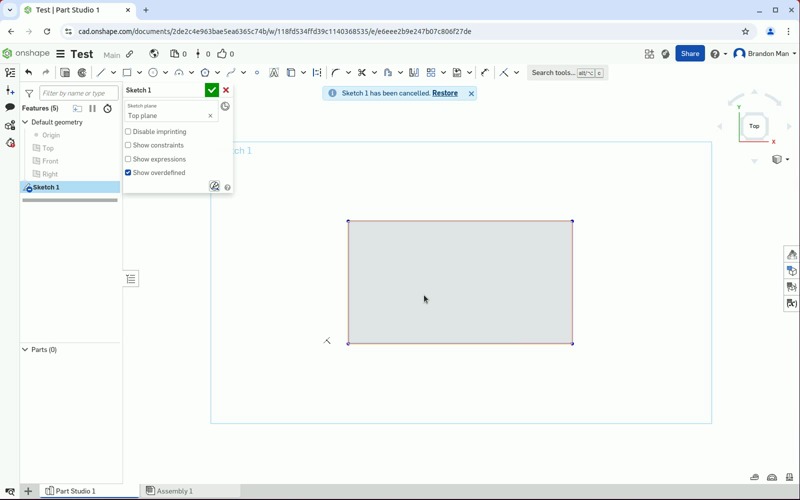
click(424, 294)
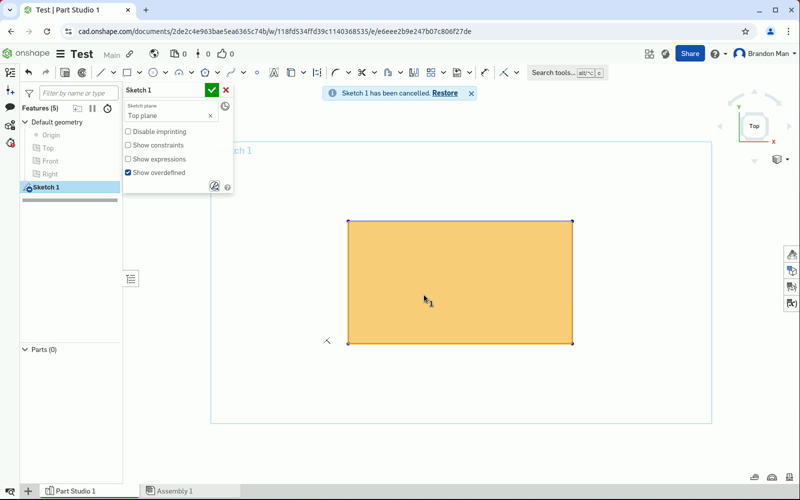
mouse_move(73, 352)
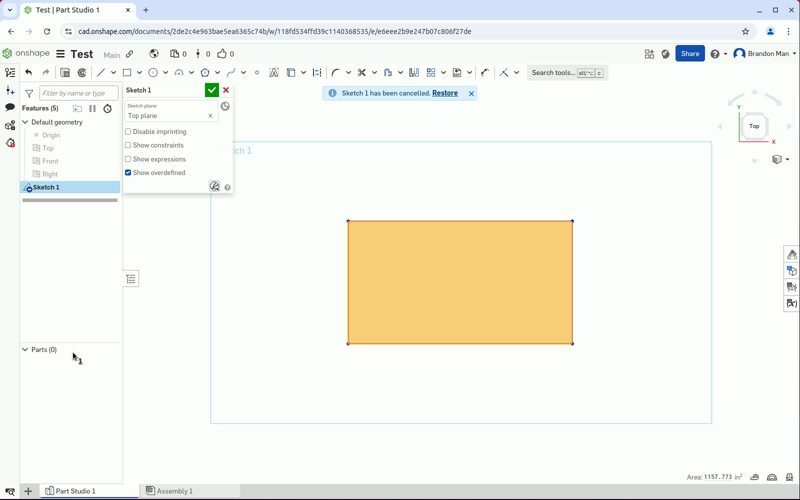
key(shift+y)
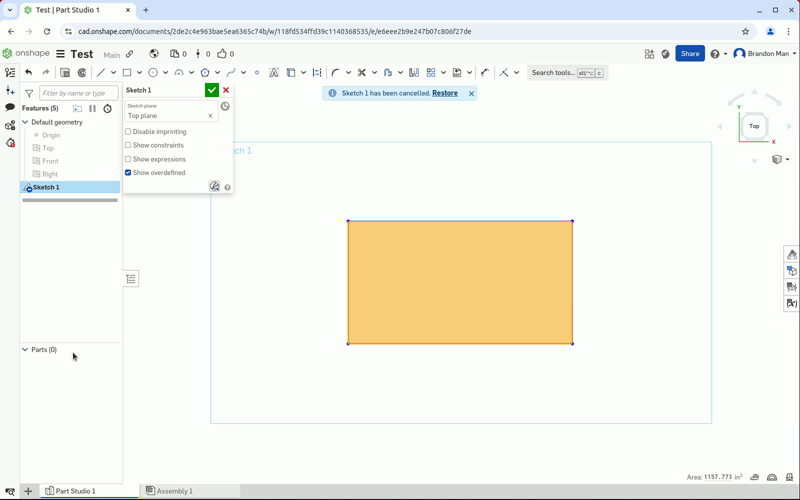
key(shift+e)
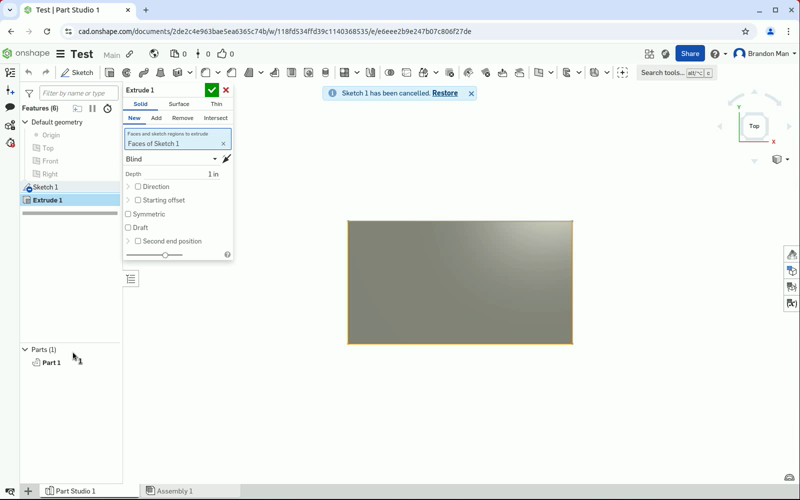
mouse_move(143, 106)
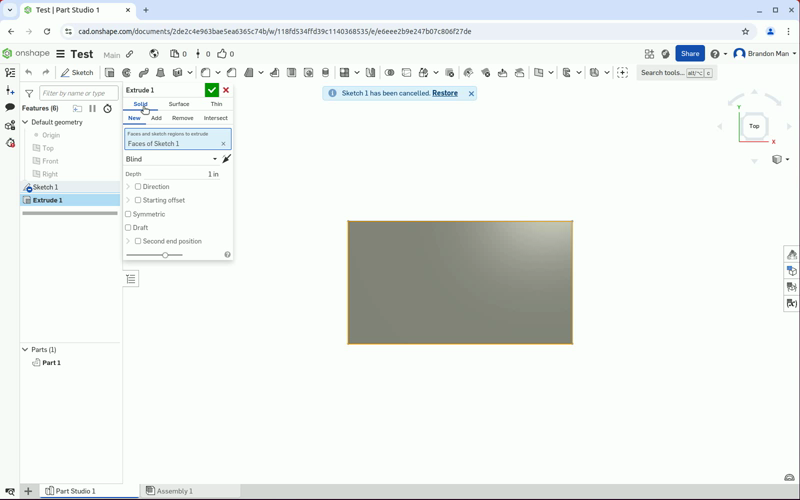
click(143, 106)
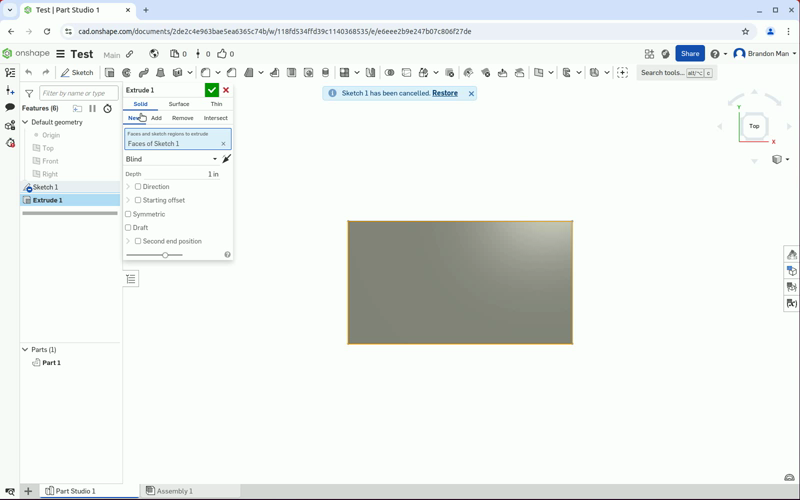
mouse_move(137, 120)
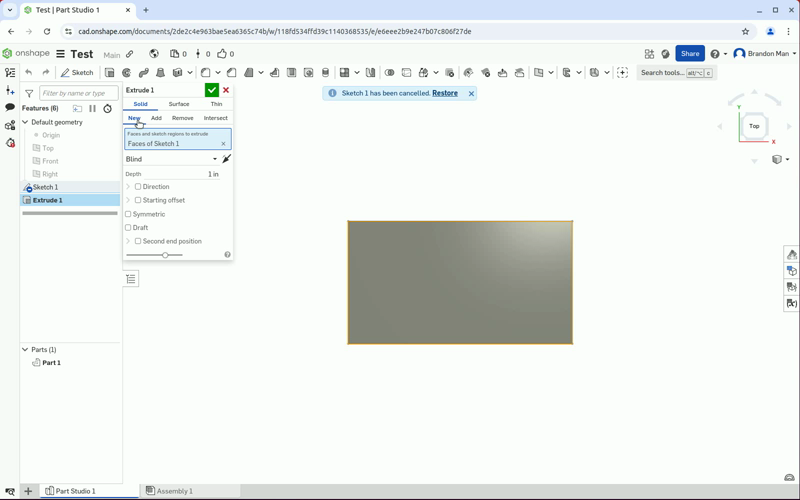
click(137, 120)
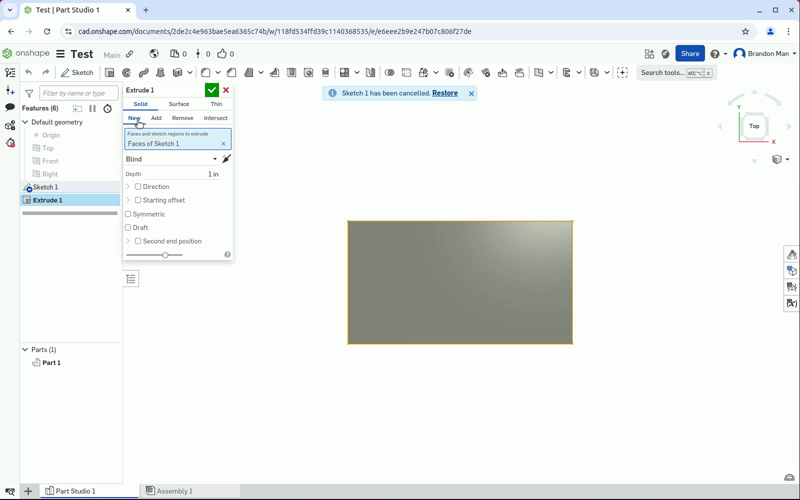
key(tab, 4)
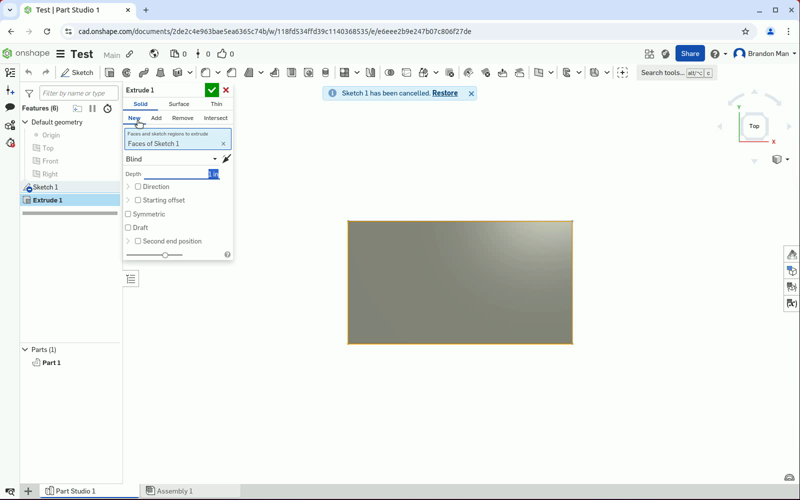
text(4.092)
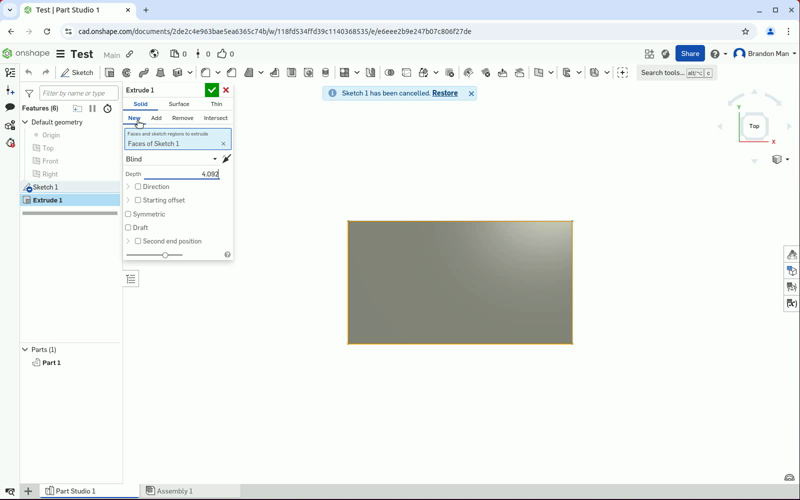
key(enter)
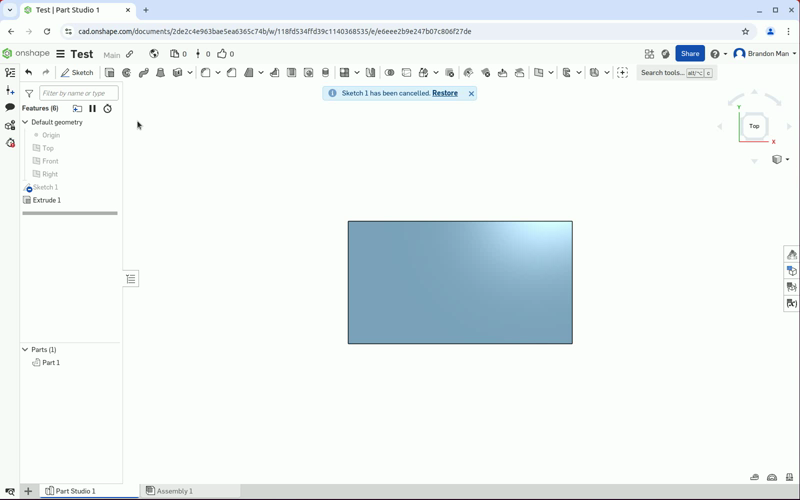
key(shift+h)
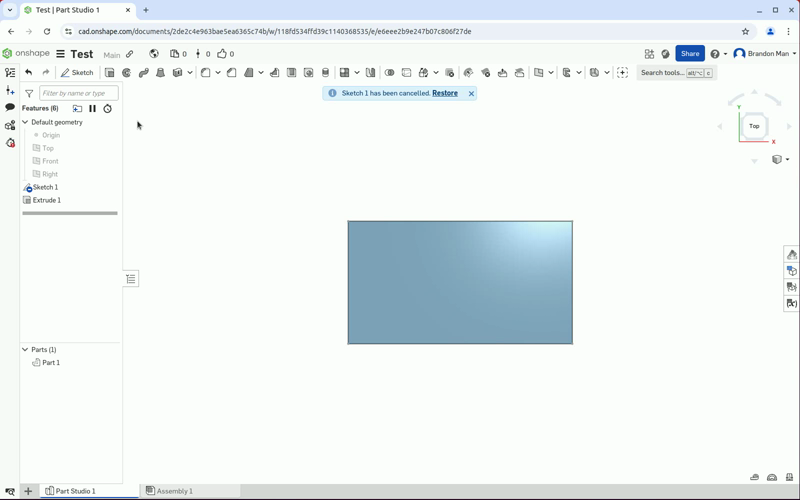
key(shift+h)
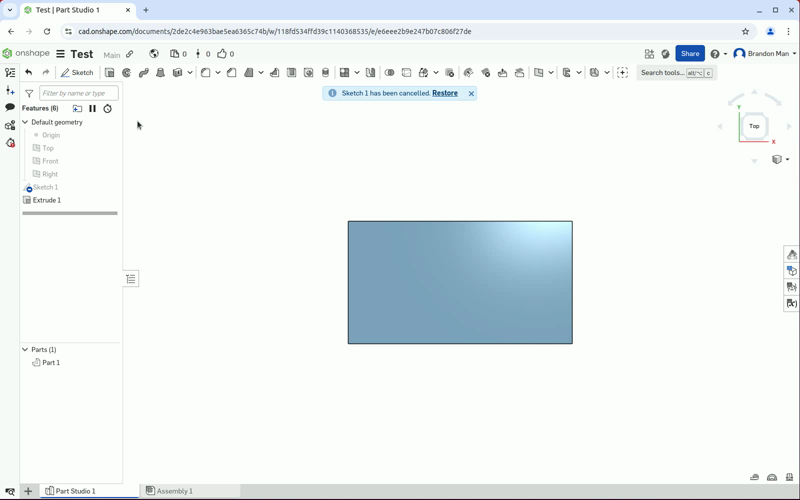
mouse_move(73, 189)
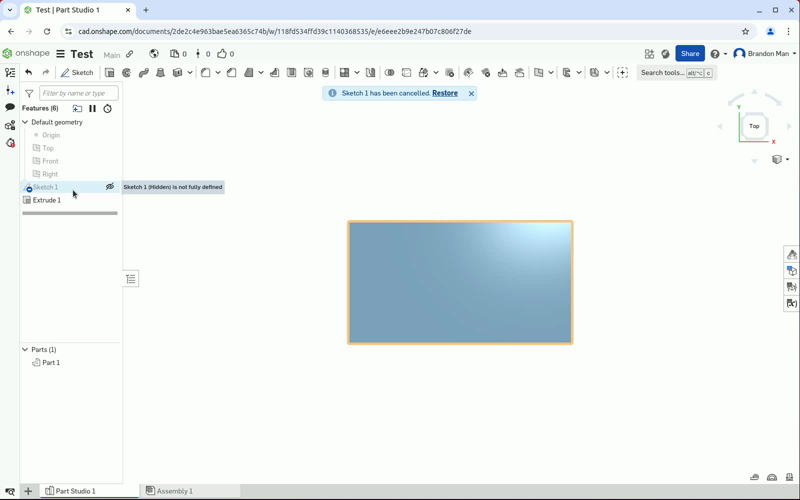
click(73, 189)
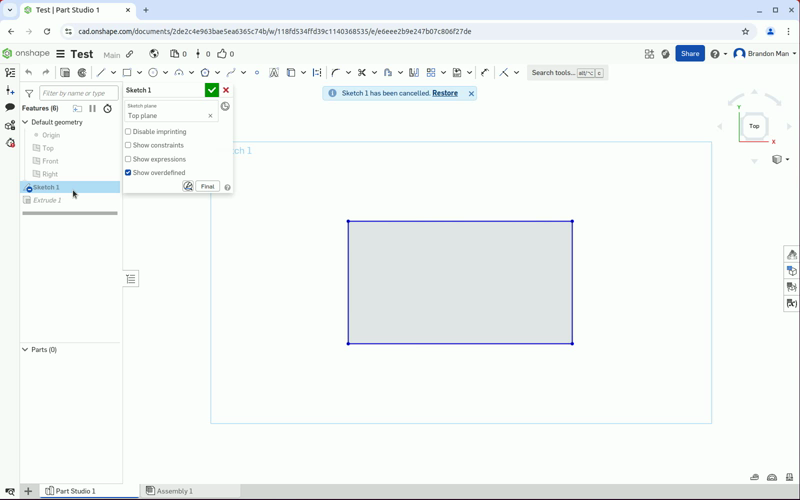
mouse_move(229, 92)
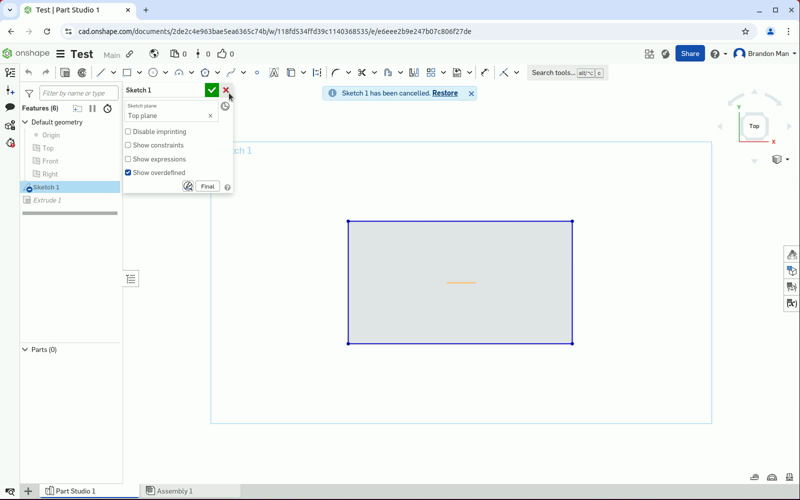
click(229, 92)
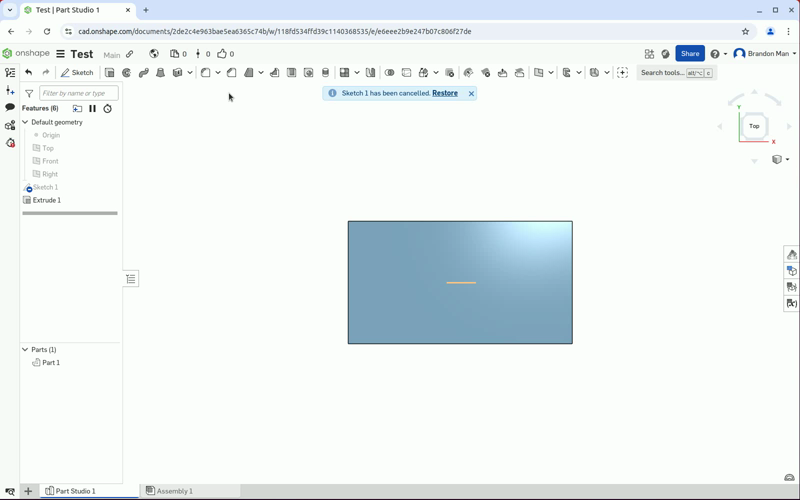
mouse_move(541, 75)
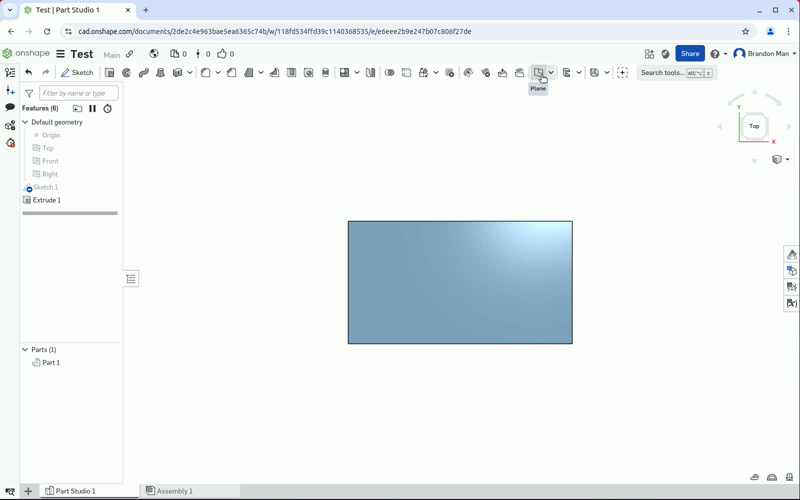
click(541, 75)
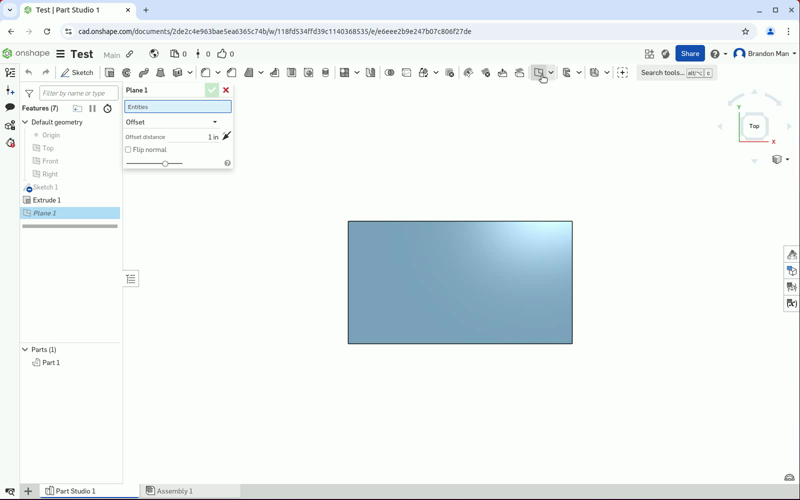
mouse_move(73, 150)
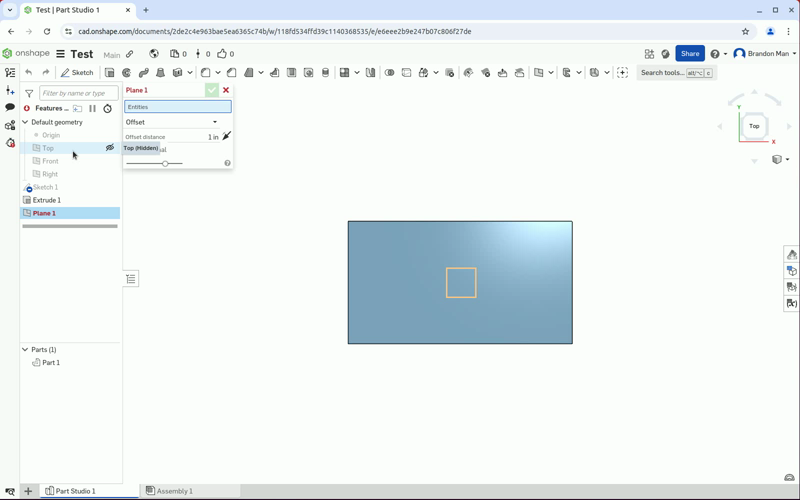
click(73, 150)
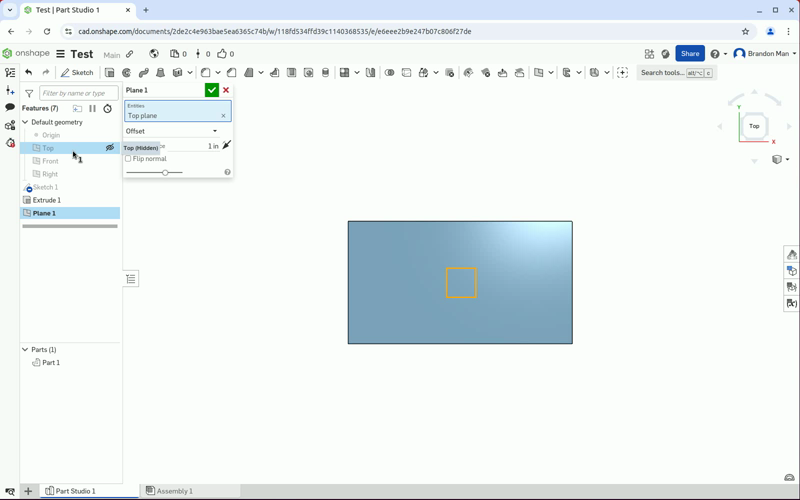
key(tab, 2)
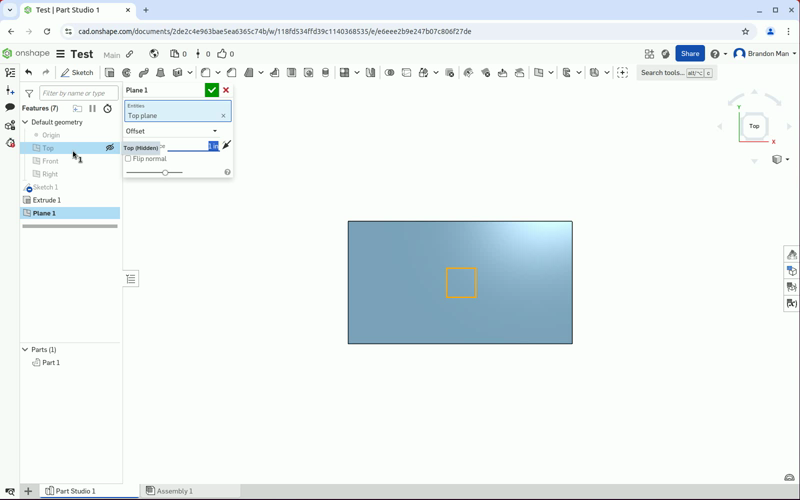
text(4.098)
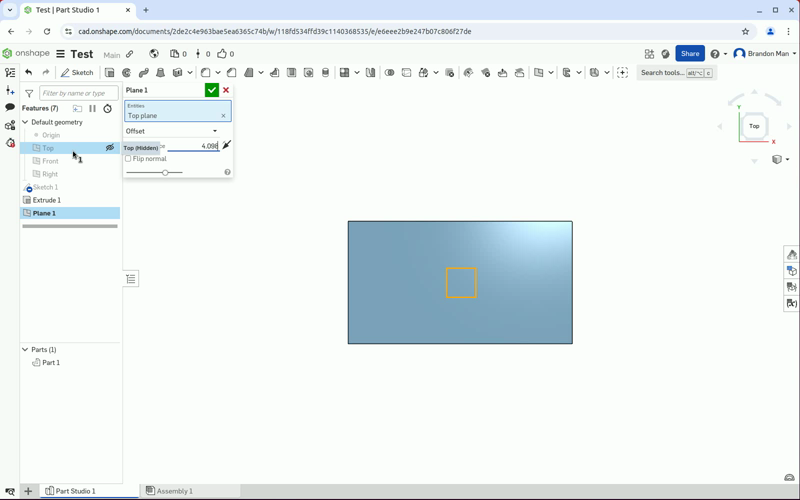
key(enter, 2)
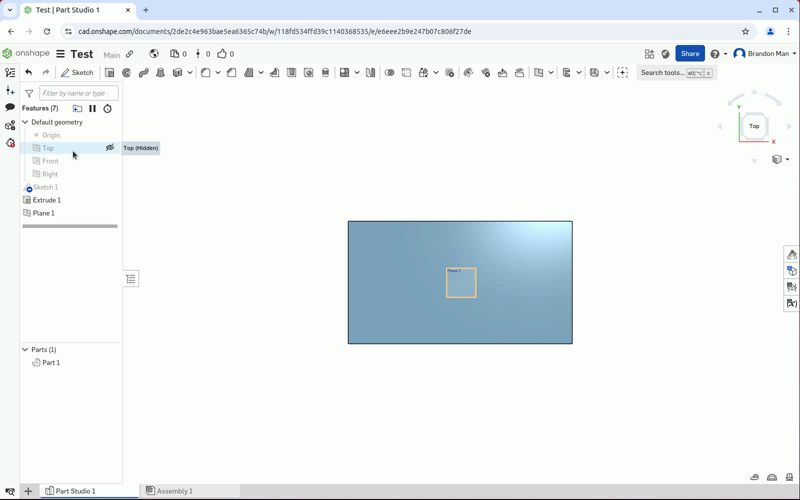
key(shift+s)
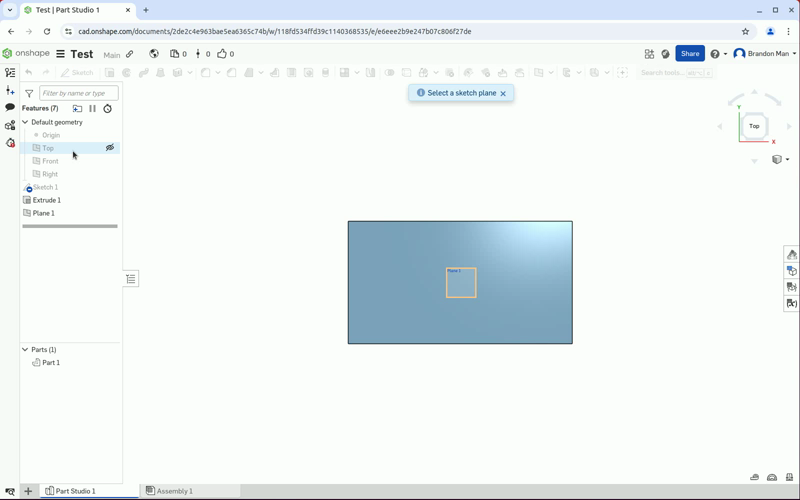
mouse_move(73, 215)
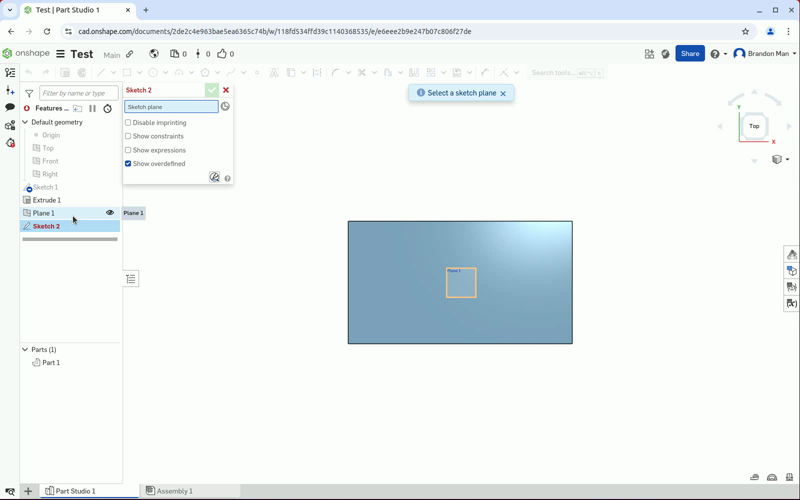
click(73, 215)
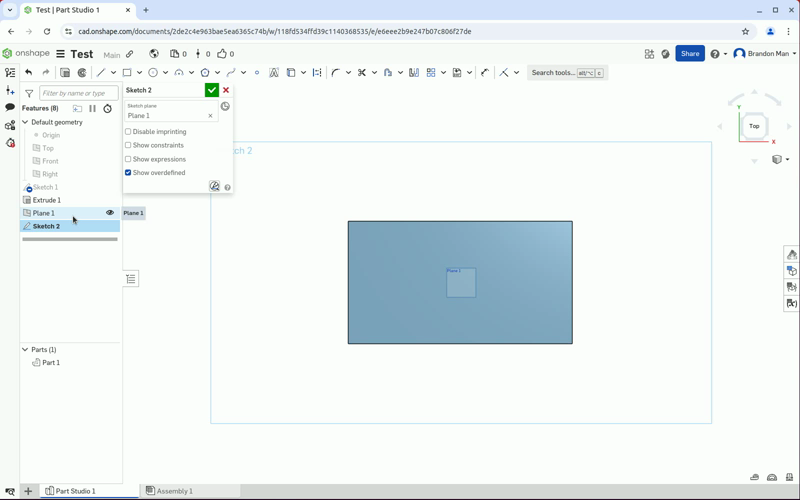
mouse_move(73, 352)
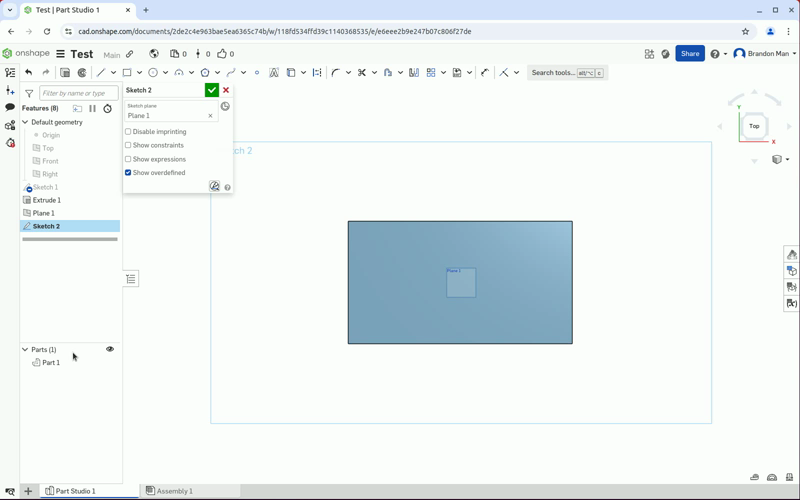
key(y)
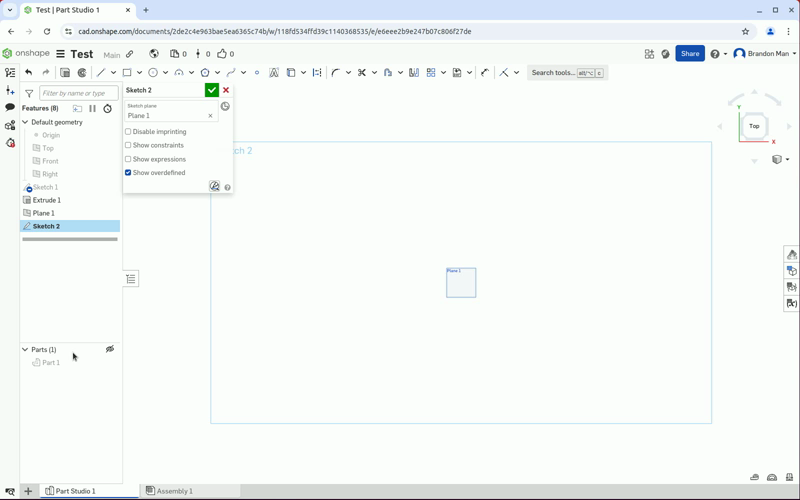
key(l)
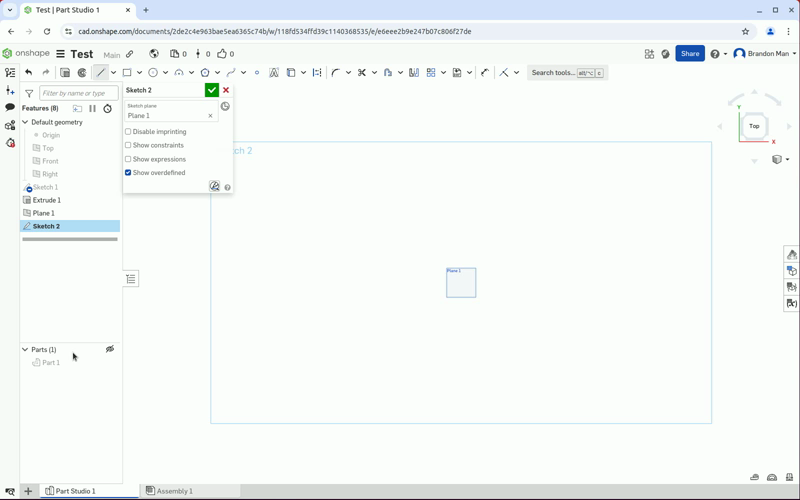
key_down(shift)
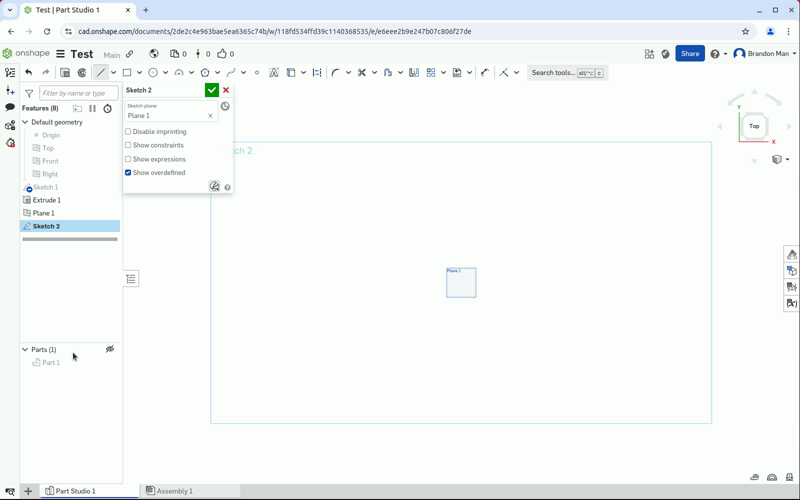
mouse_move(370, 343)
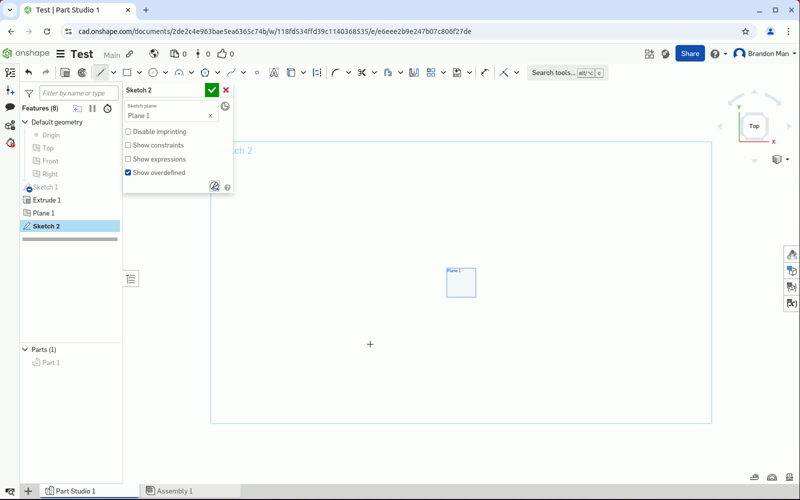
click(370, 343)
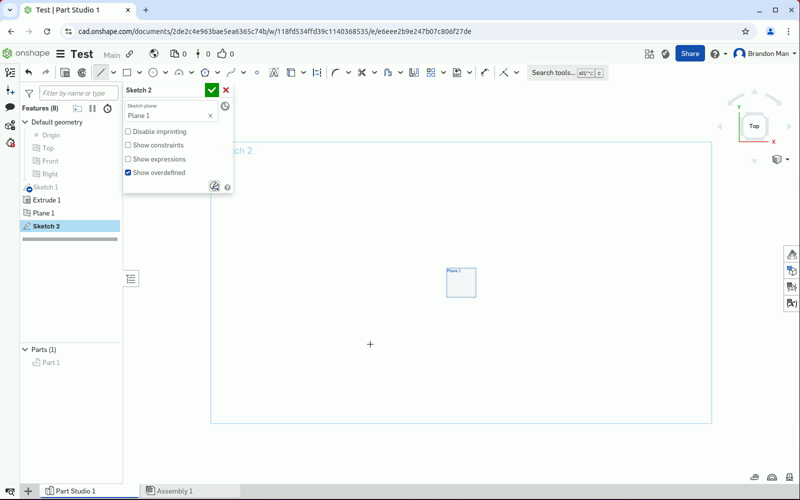
key_up(shift)
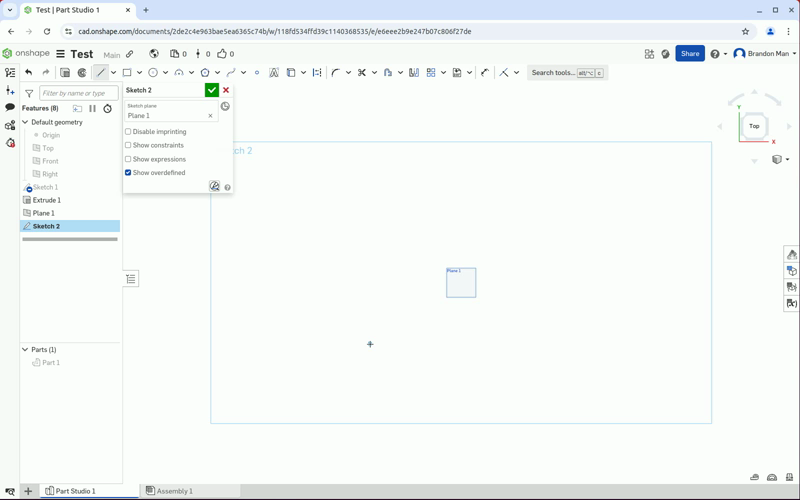
key_down(shift)
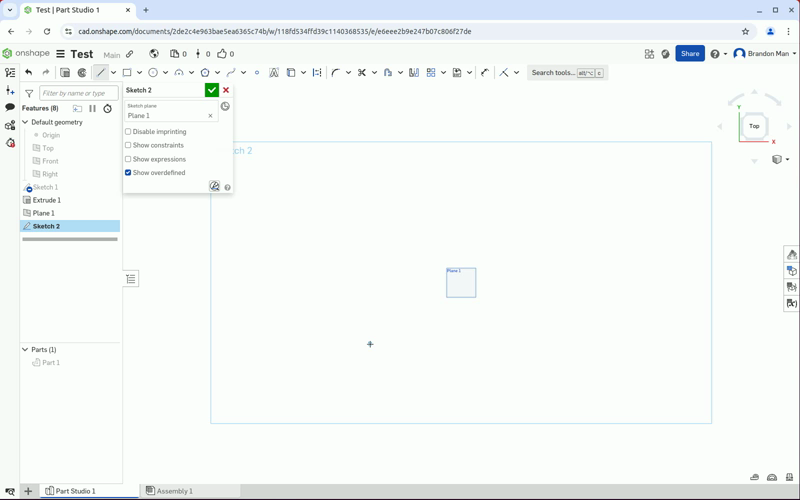
mouse_move(400, 343)
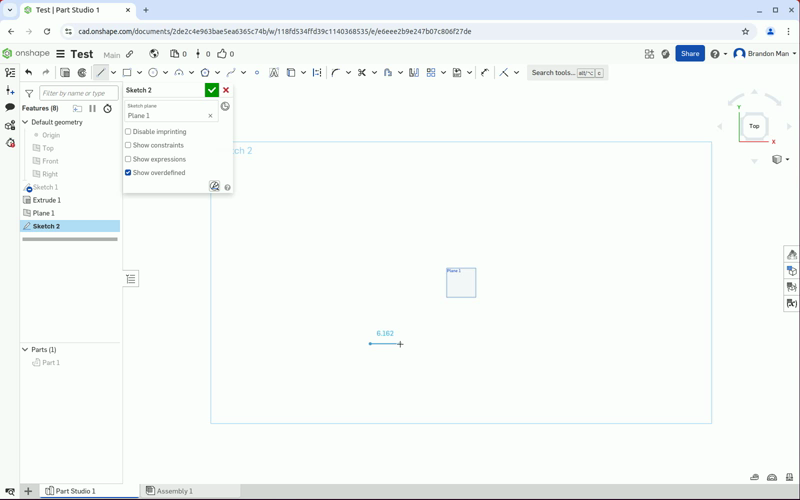
mouse_move(391, 343)
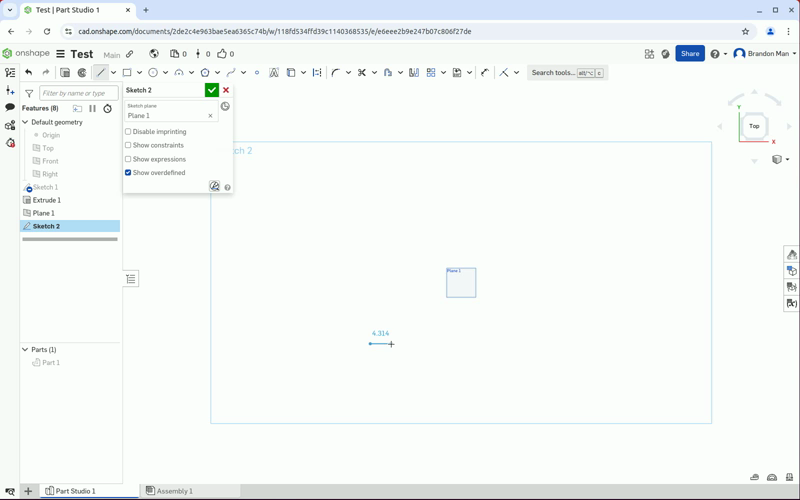
click(391, 343)
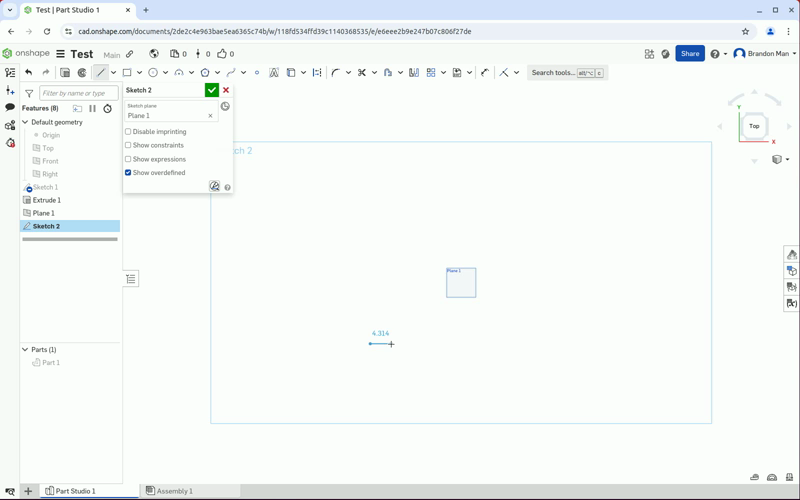
key_up(shift)
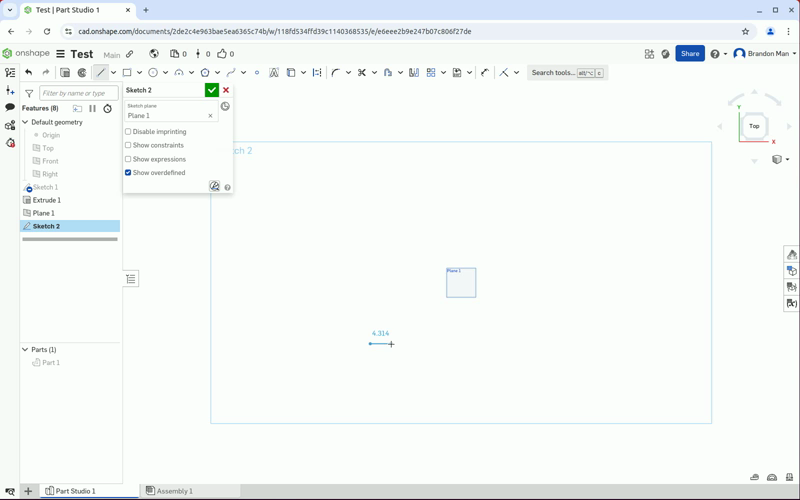
key_down(shift)
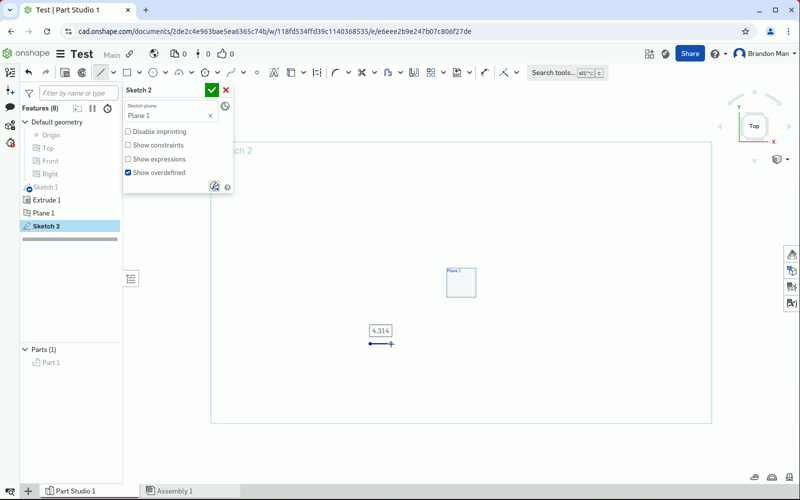
mouse_move(421, 343)
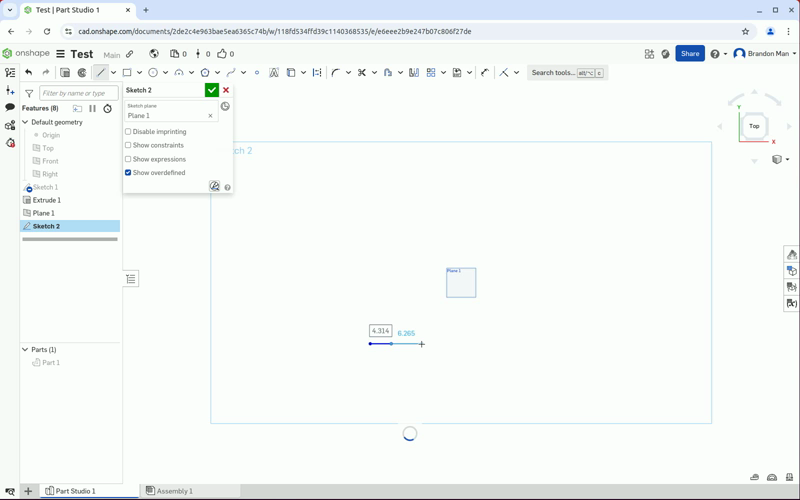
mouse_move(391, 291)
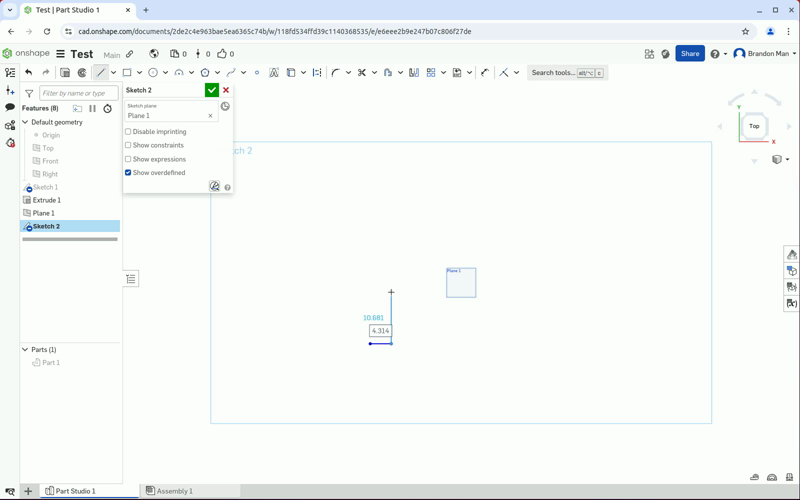
click(391, 291)
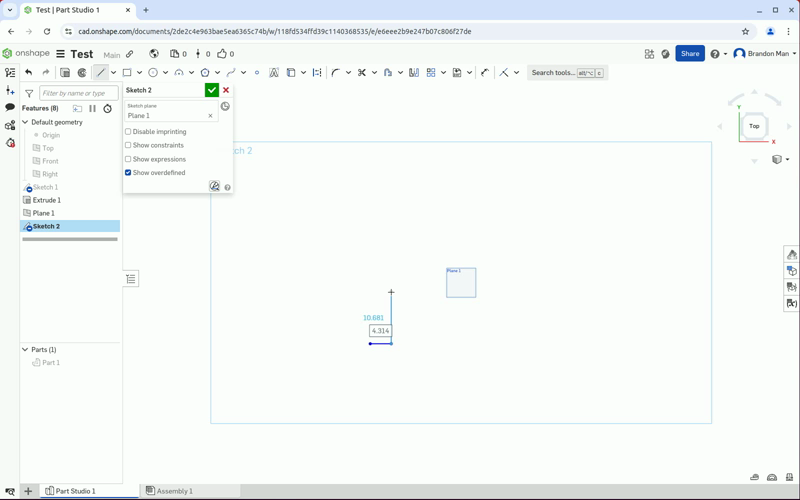
key_up(shift)
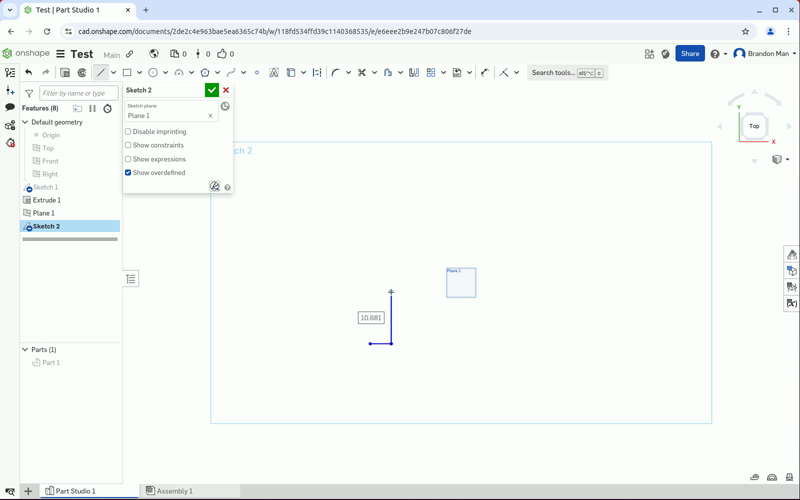
key_down(shift)
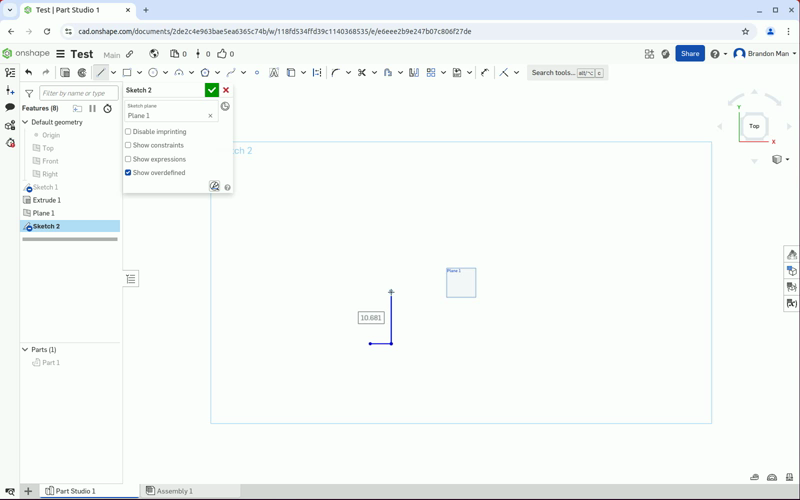
mouse_move(421, 291)
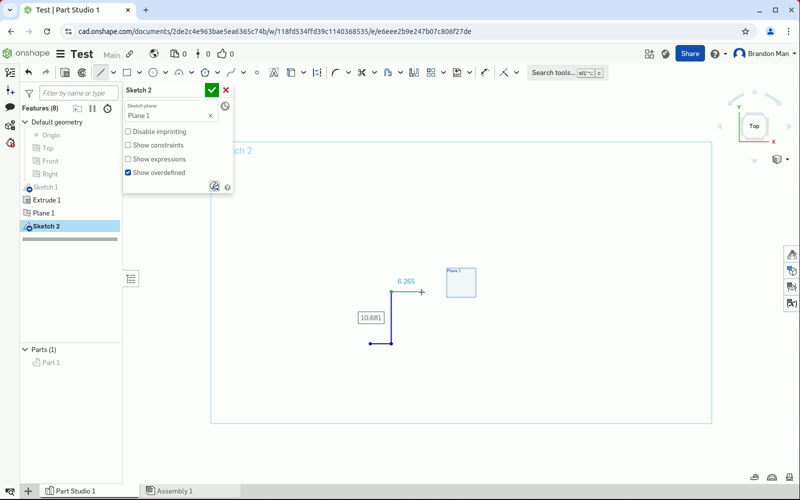
mouse_move(370, 291)
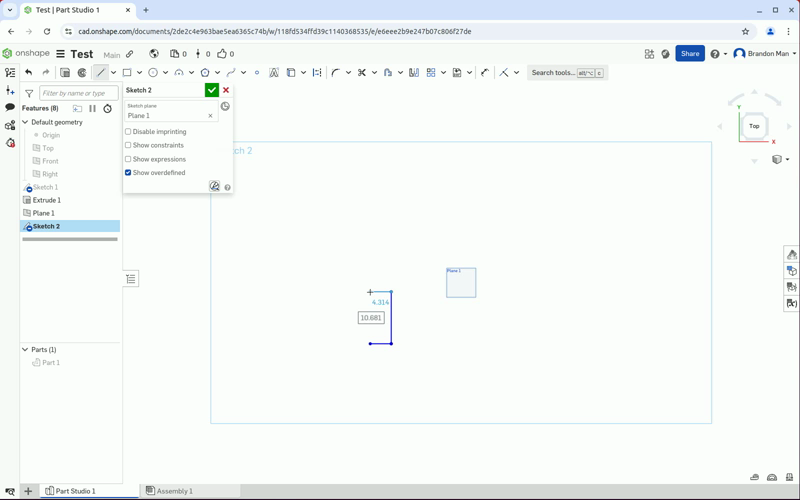
click(370, 291)
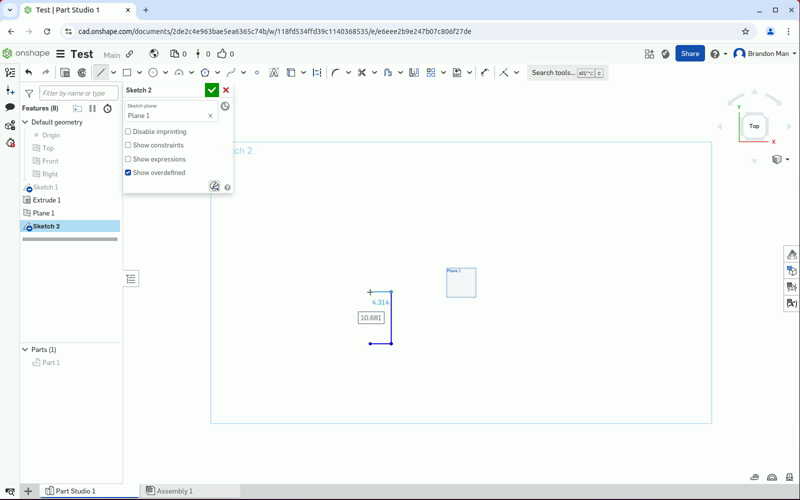
key_up(shift)
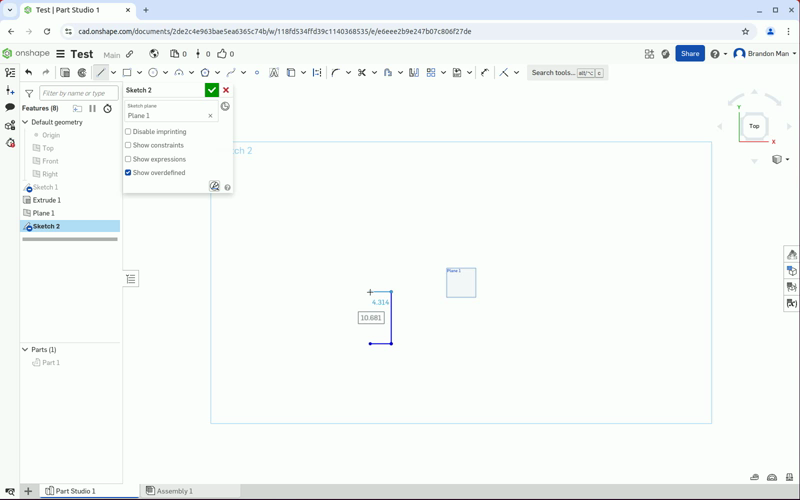
mouse_move(400, 291)
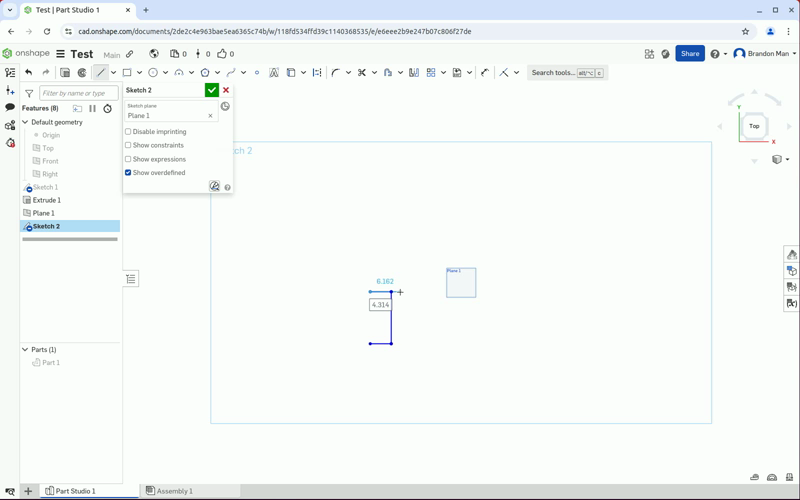
key_down(shift)
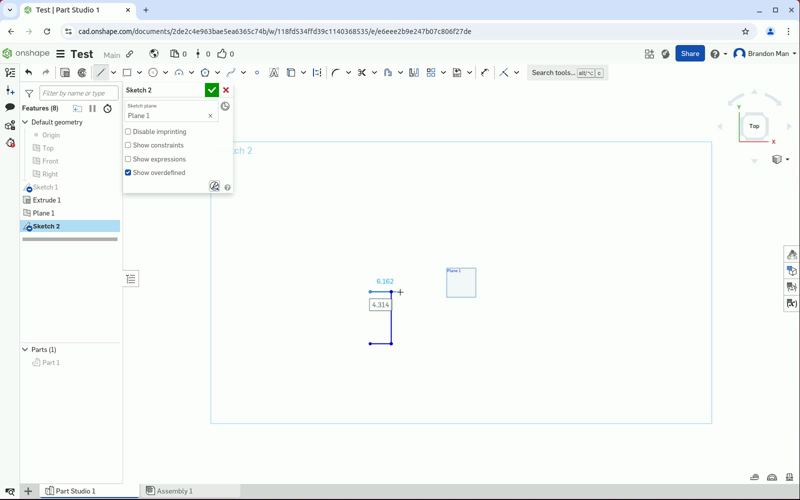
mouse_move(370, 343)
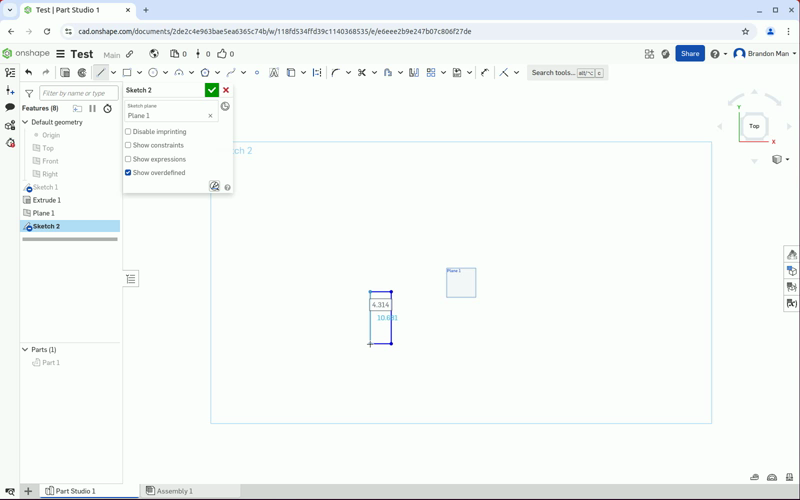
key_up(shift)
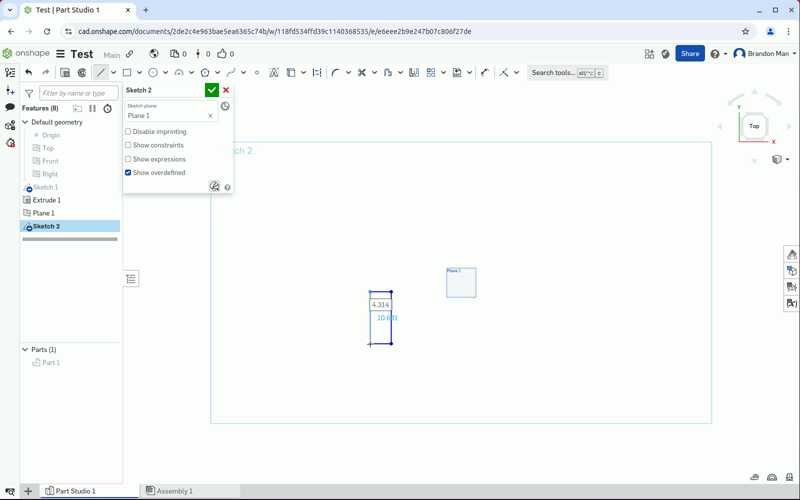
click(370, 343)
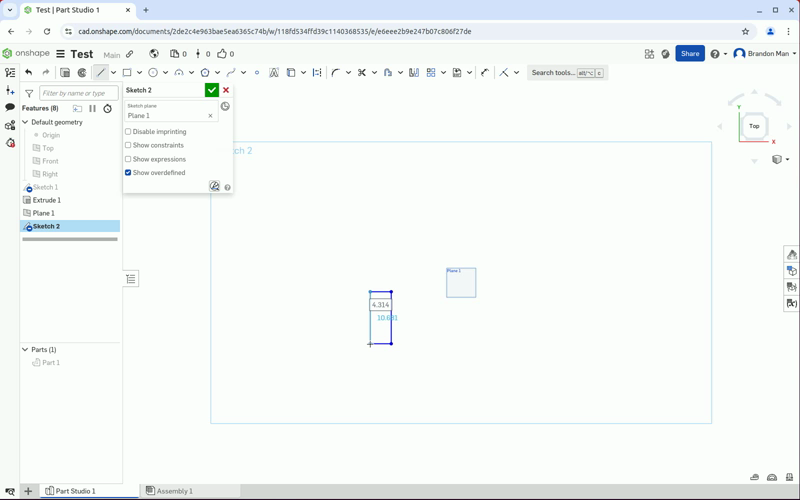
key(esc)
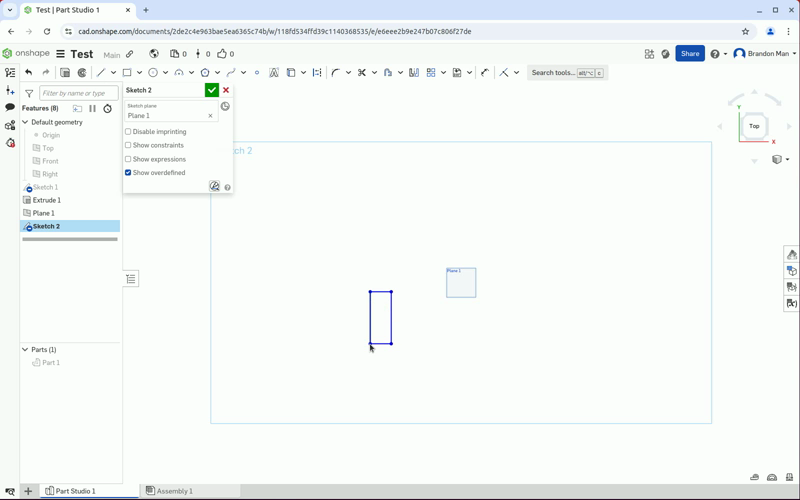
mouse_move(380, 299)
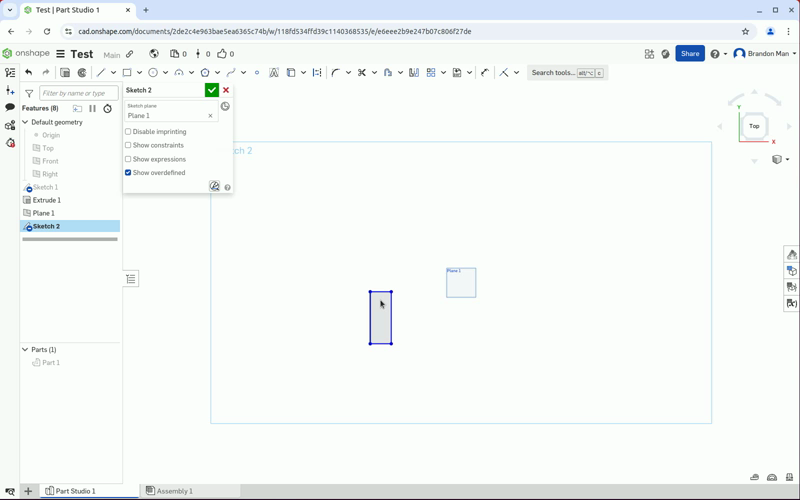
scroll(6)
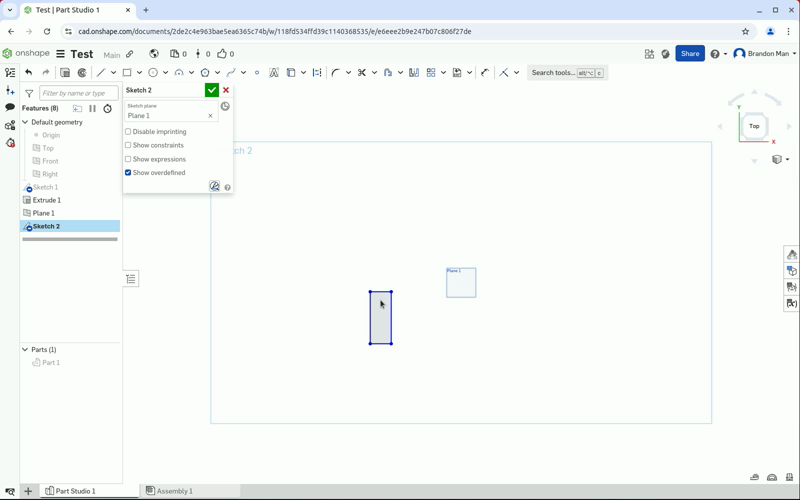
scroll(6)
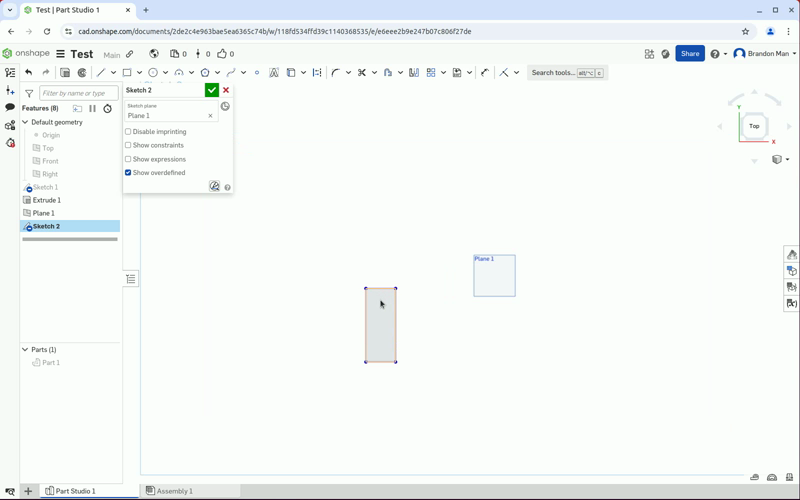
scroll(6)
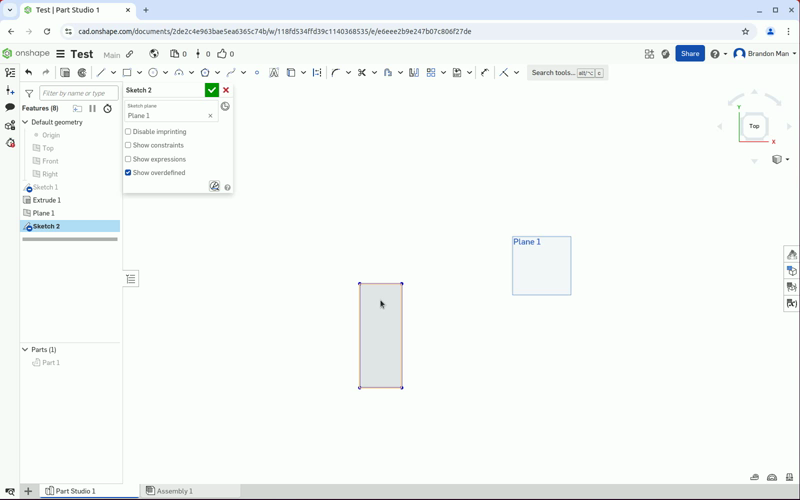
scroll(6)
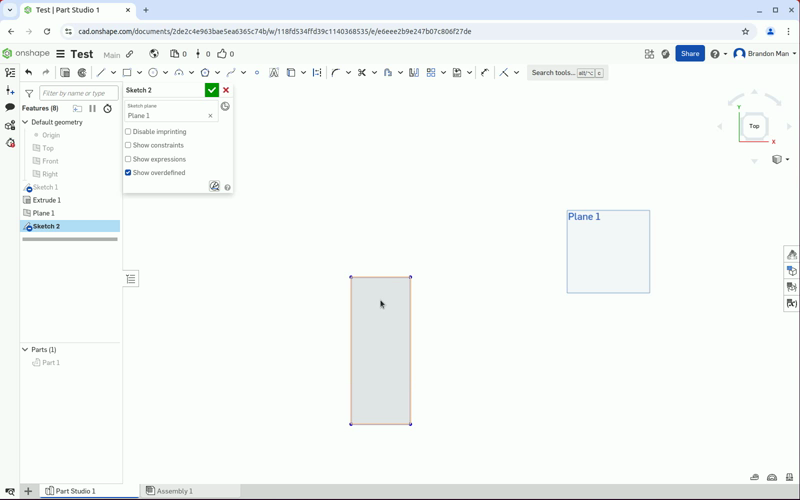
scroll(6)
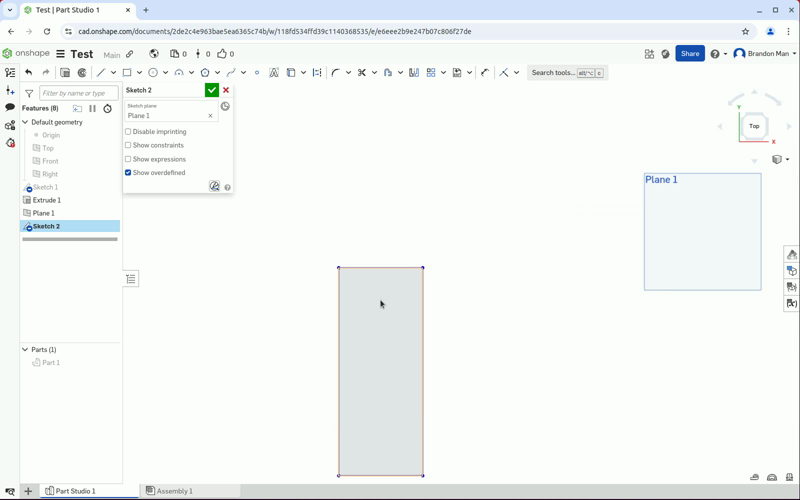
scroll(6)
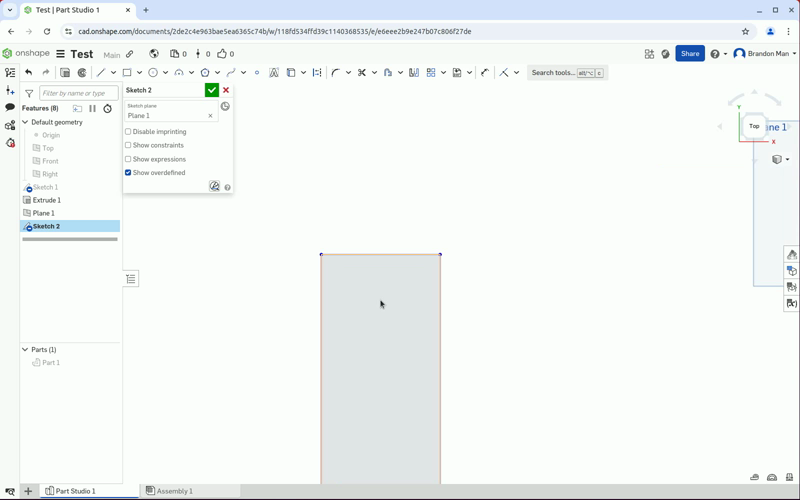
scroll(6)
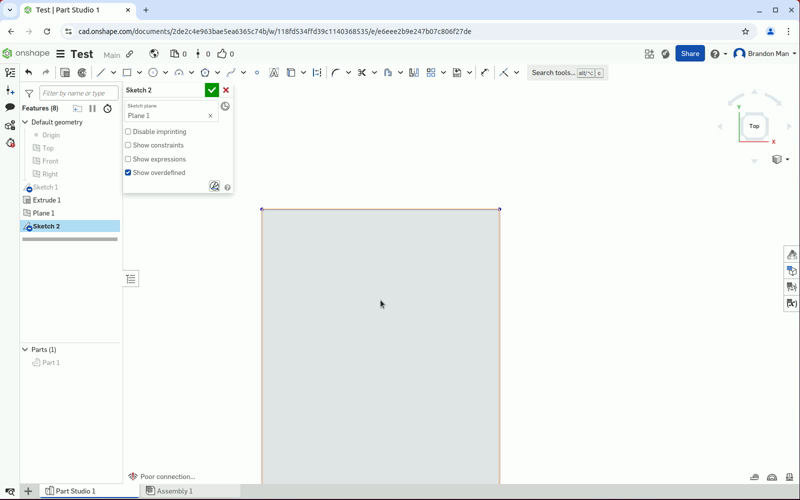
click(380, 299)
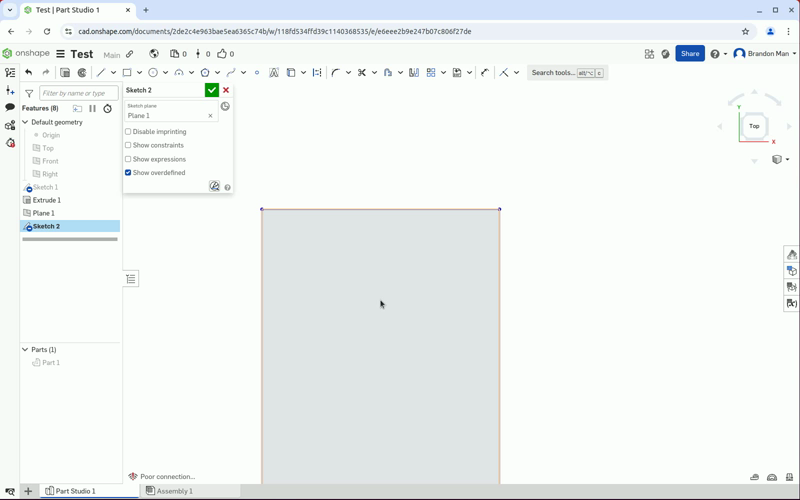
scroll(-6)
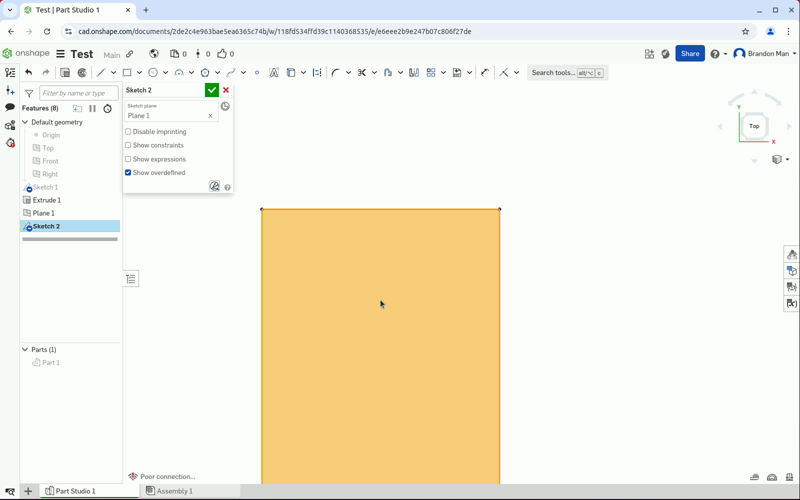
scroll(-6)
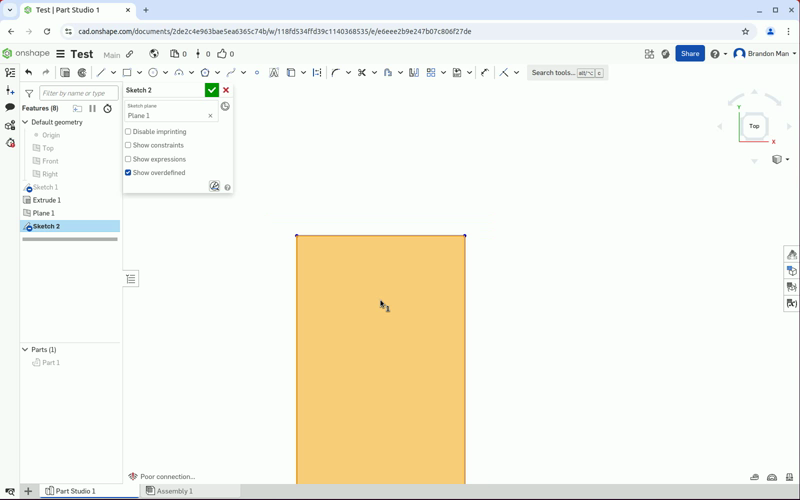
scroll(-6)
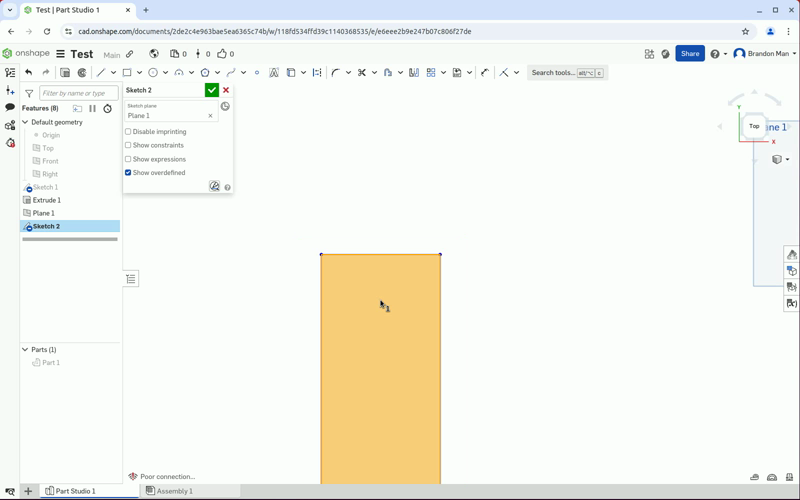
scroll(-6)
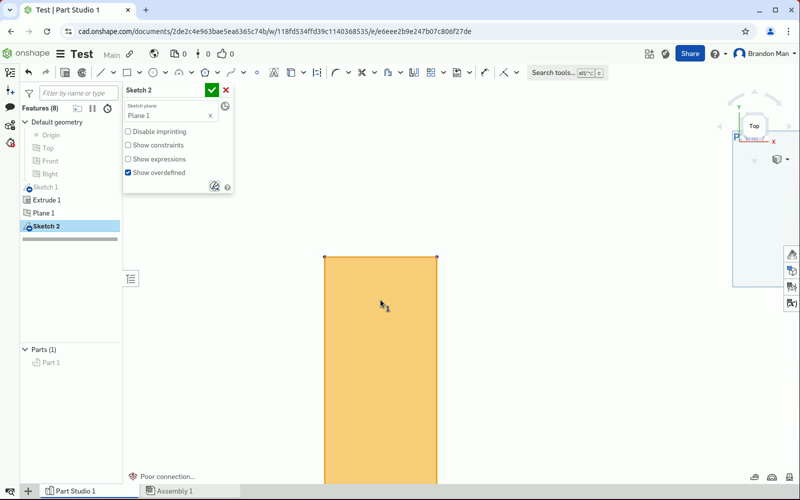
scroll(-6)
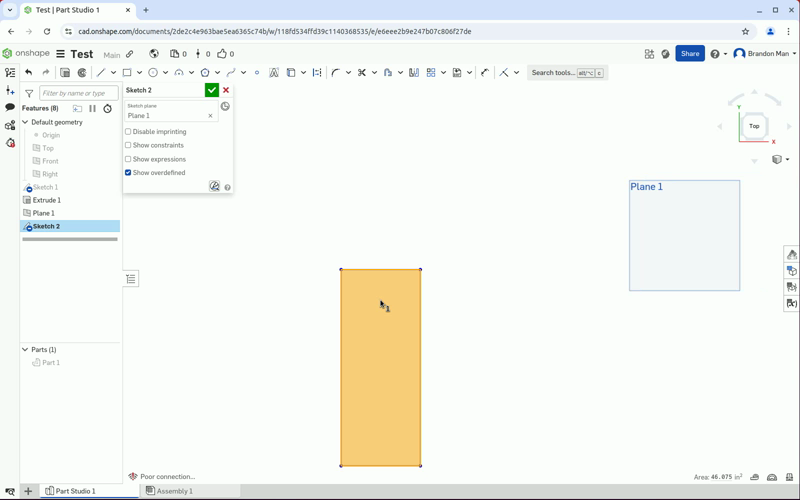
scroll(-6)
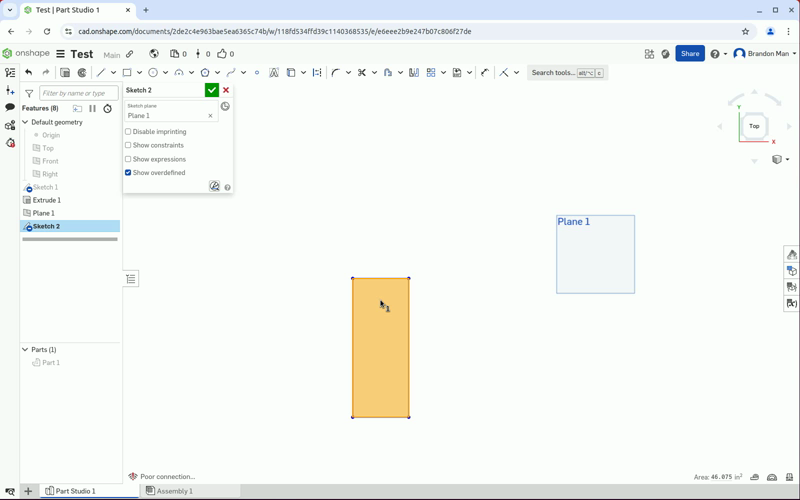
scroll(-6)
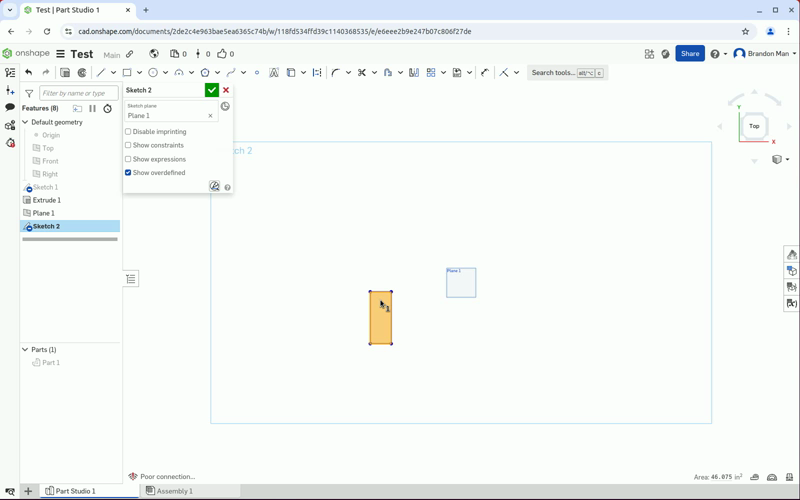
mouse_move(73, 352)
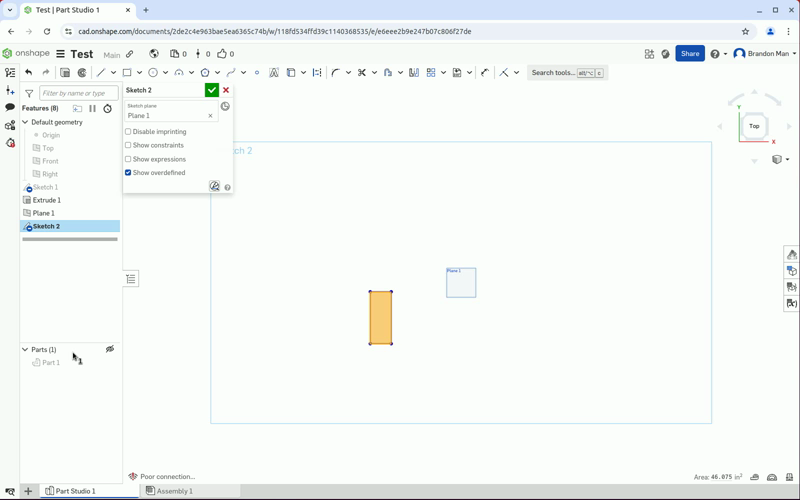
key(shift+y)
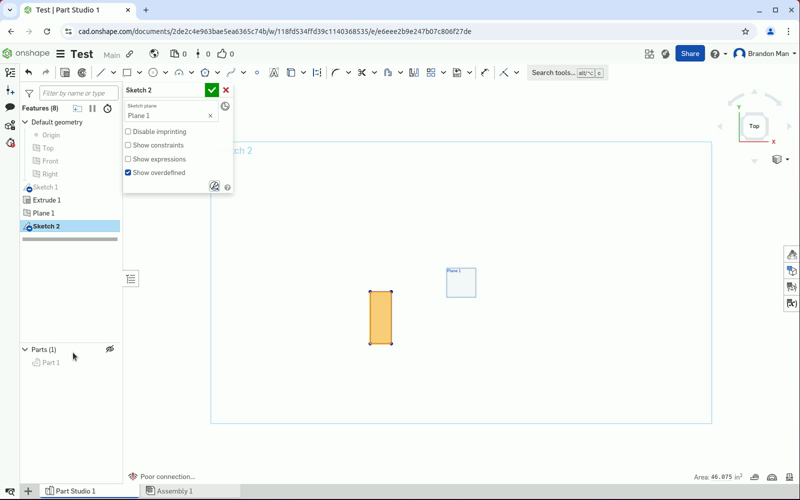
key(shift+e)
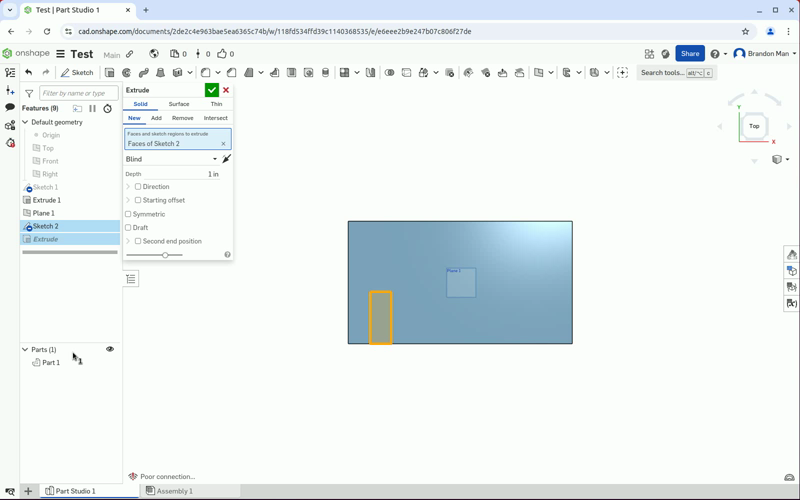
mouse_move(143, 106)
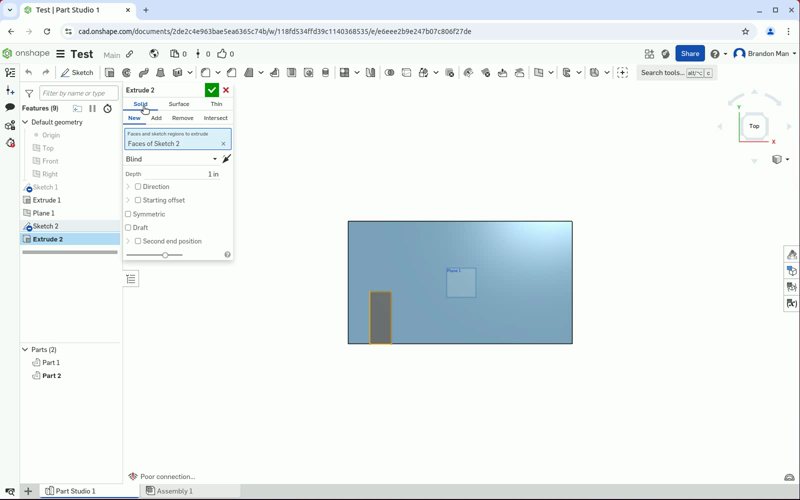
click(143, 106)
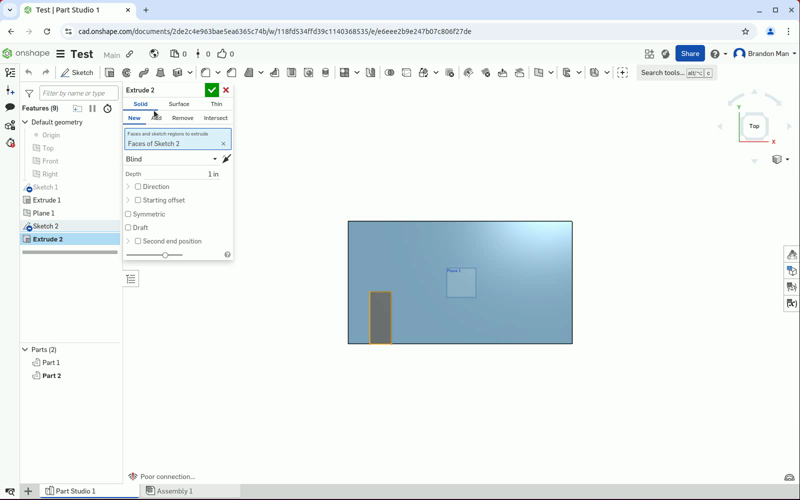
mouse_move(186, 120)
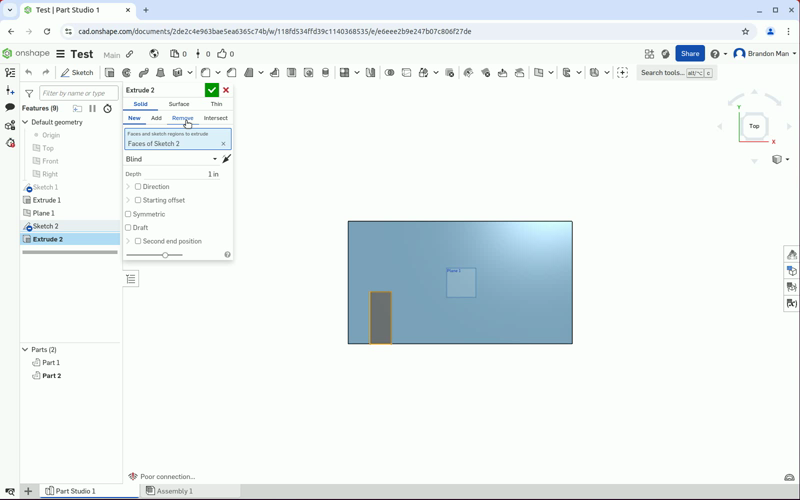
click(186, 120)
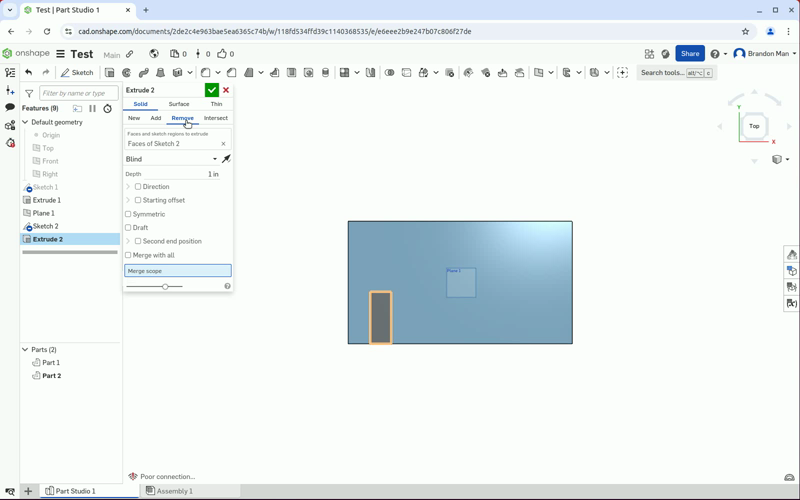
key(tab, 4)
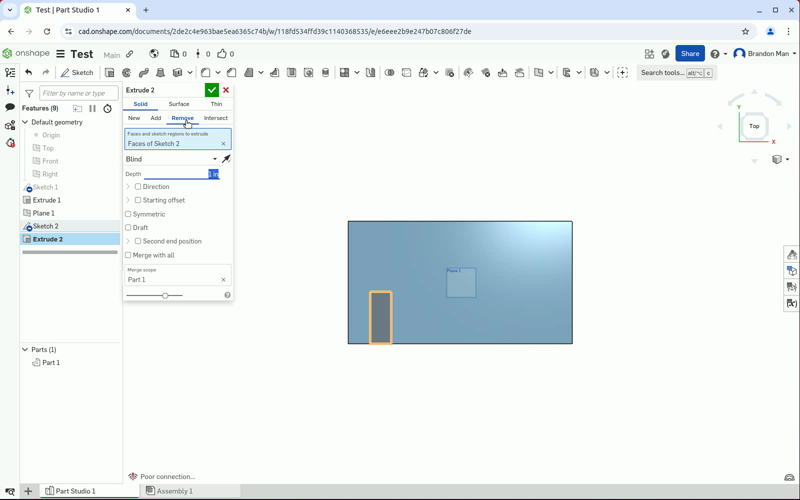
text(20.942)
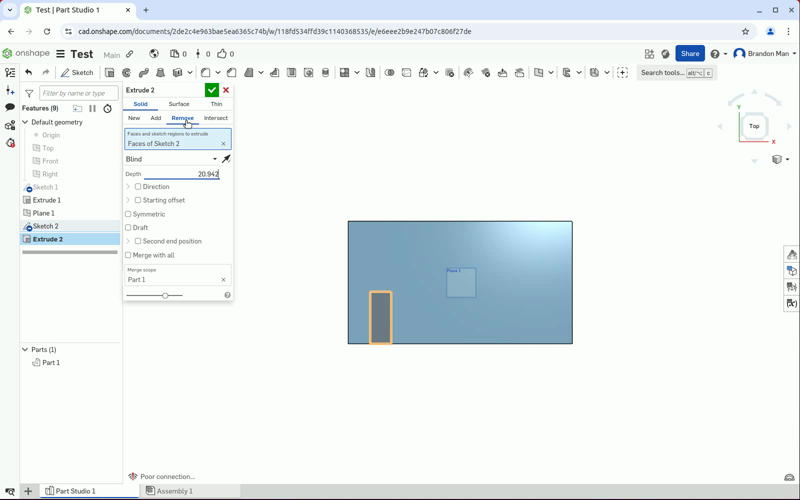
key(tab, 6)
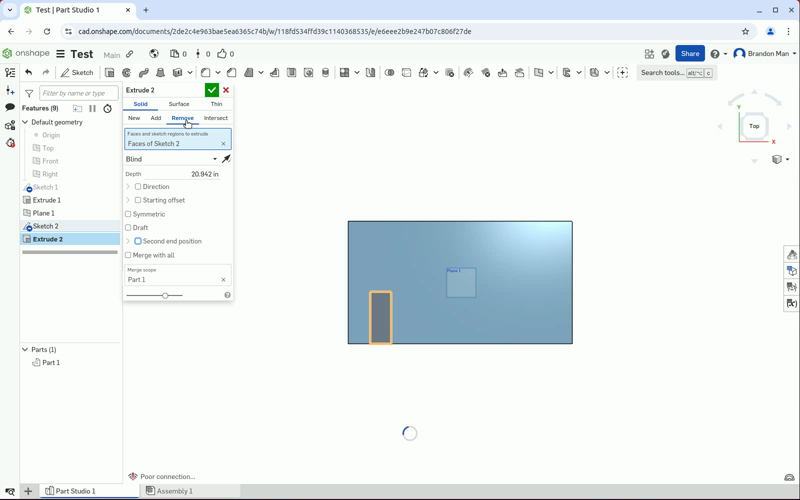
key(space)
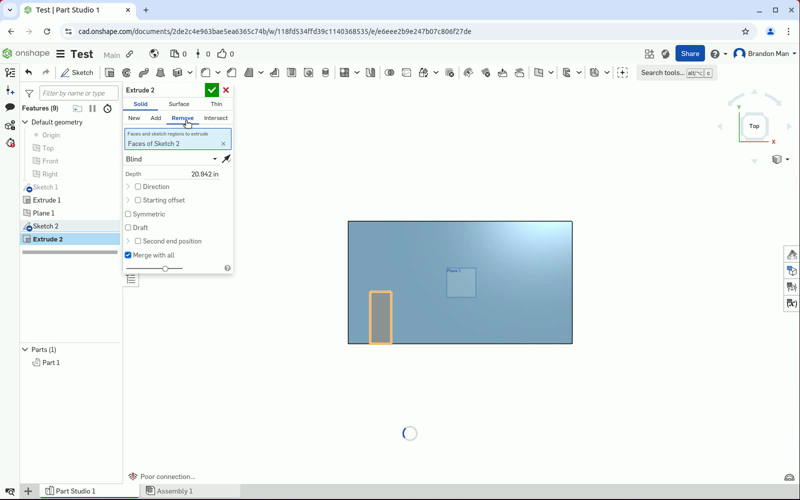
key(enter)
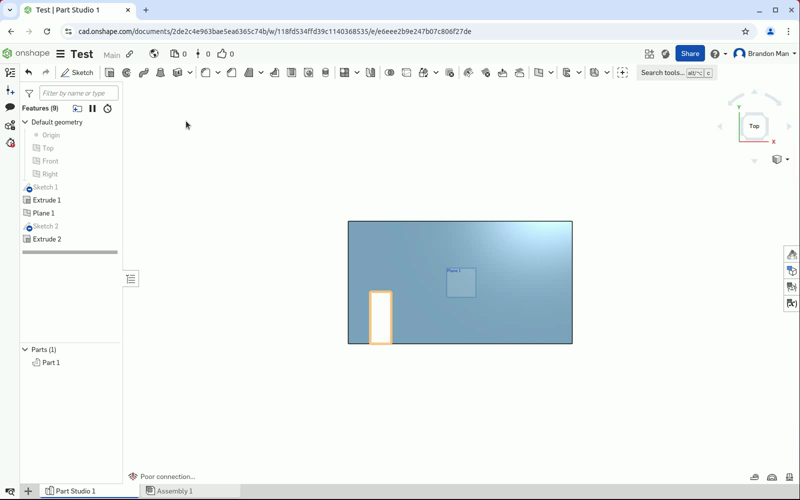
key(shift+h)
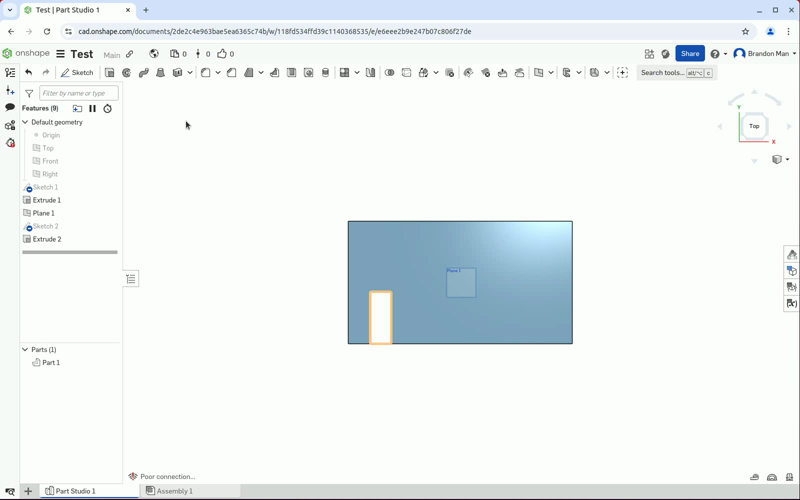
key(shift+h)
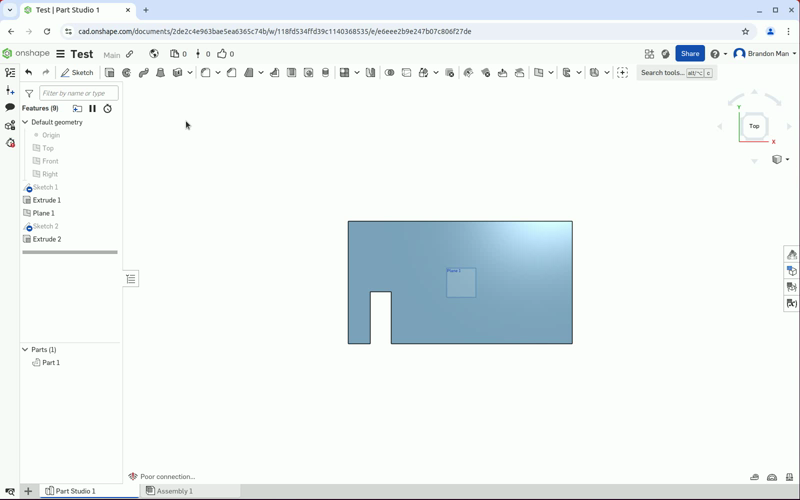
mouse_move(73, 189)
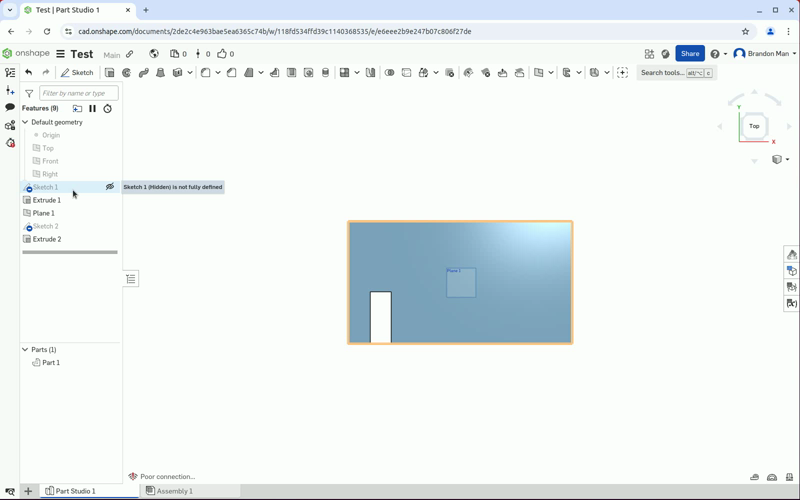
click(73, 189)
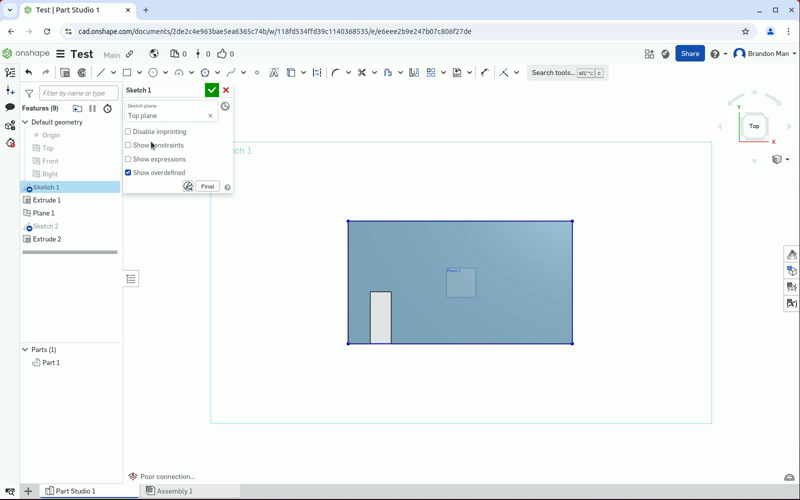
mouse_move(229, 92)
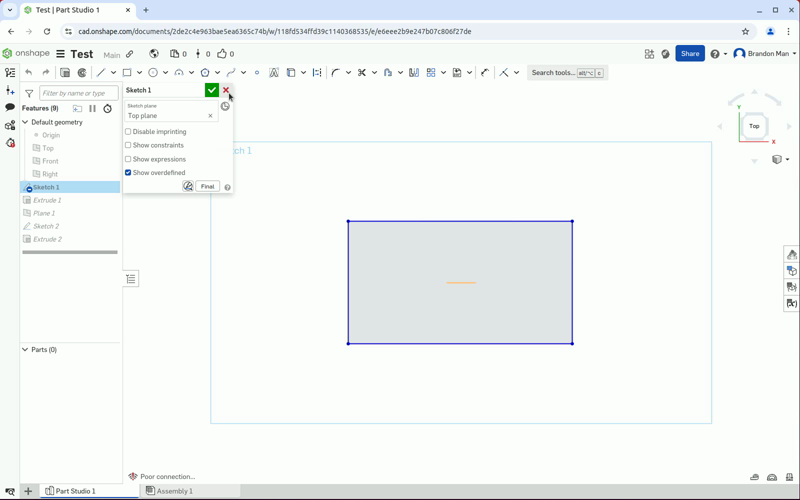
click(229, 92)
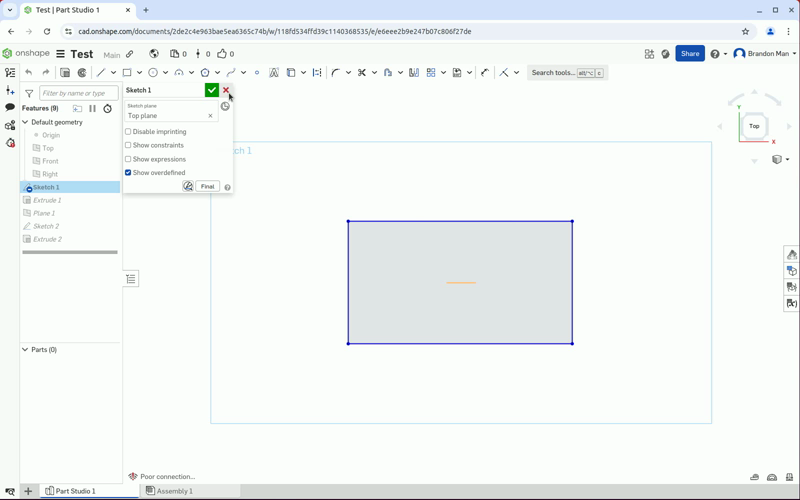
key(shift+s)
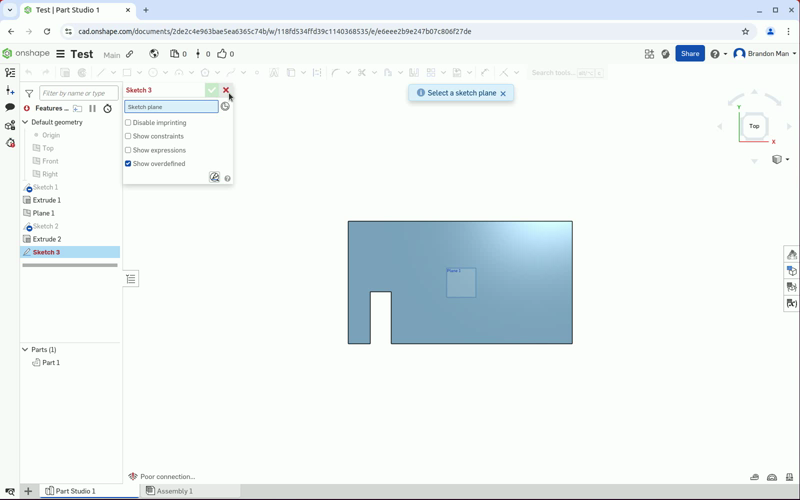
mouse_move(73, 215)
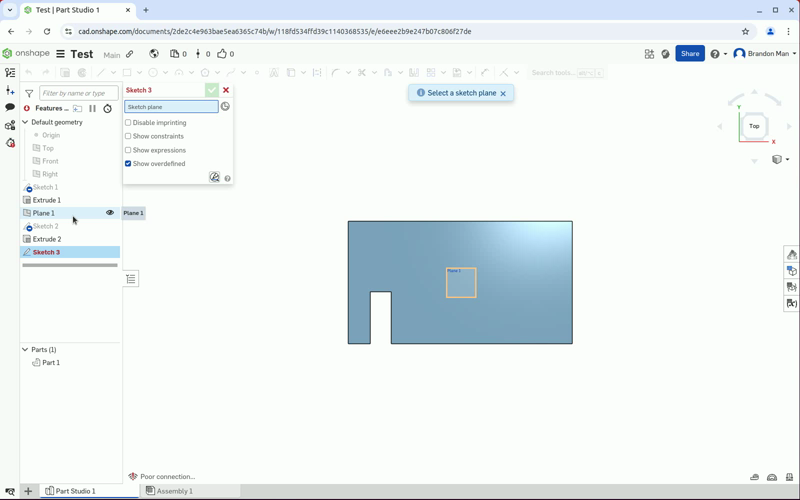
click(73, 215)
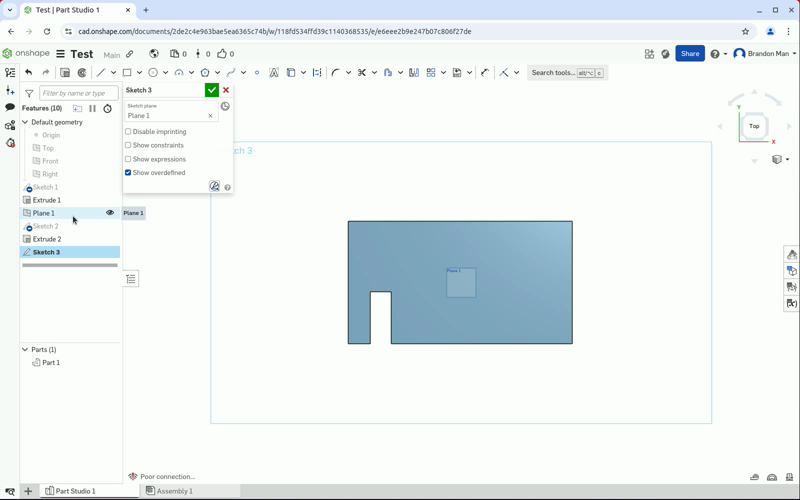
mouse_move(73, 352)
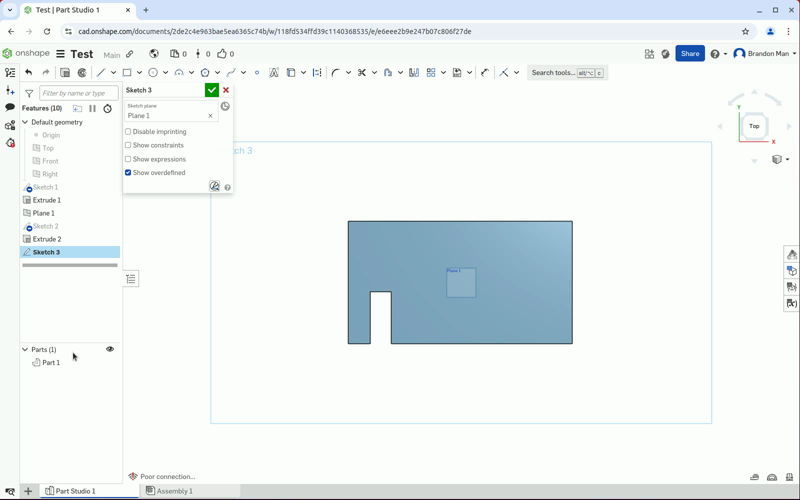
key(y)
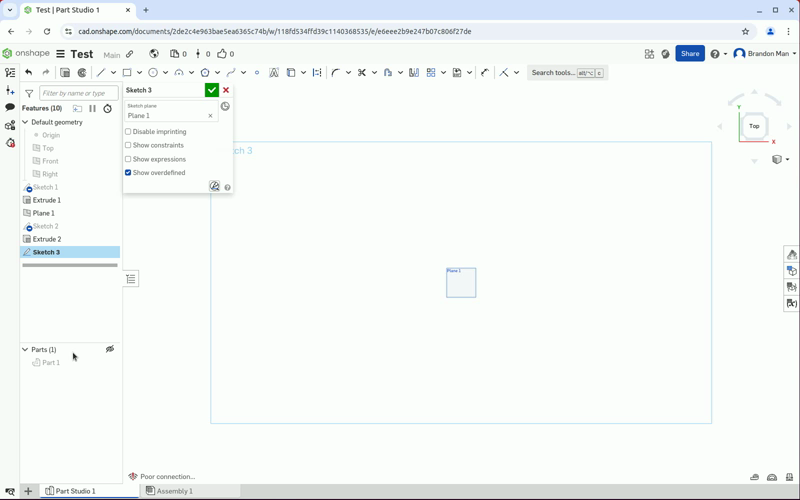
key(l)
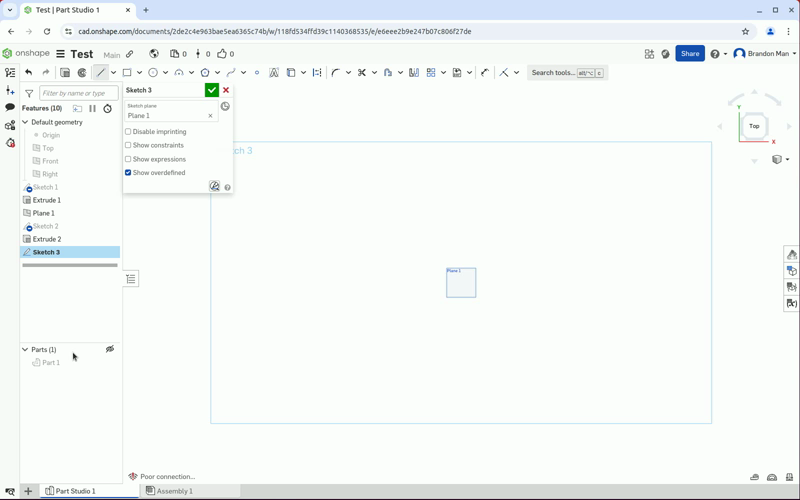
key_down(shift)
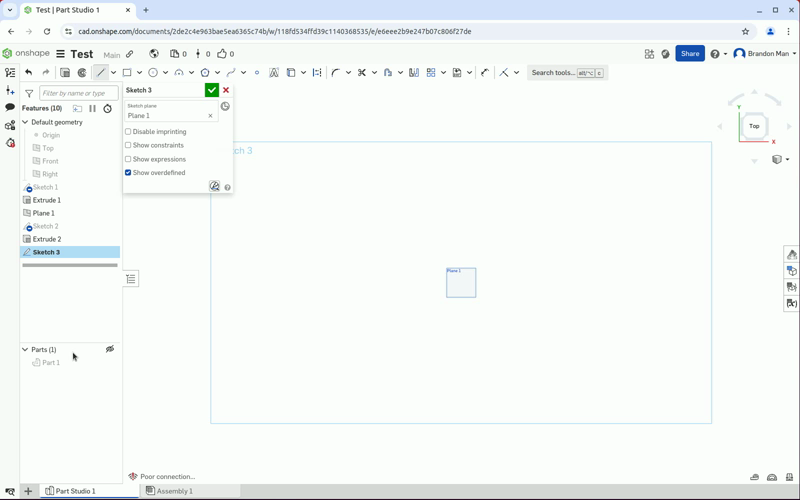
mouse_move(529, 343)
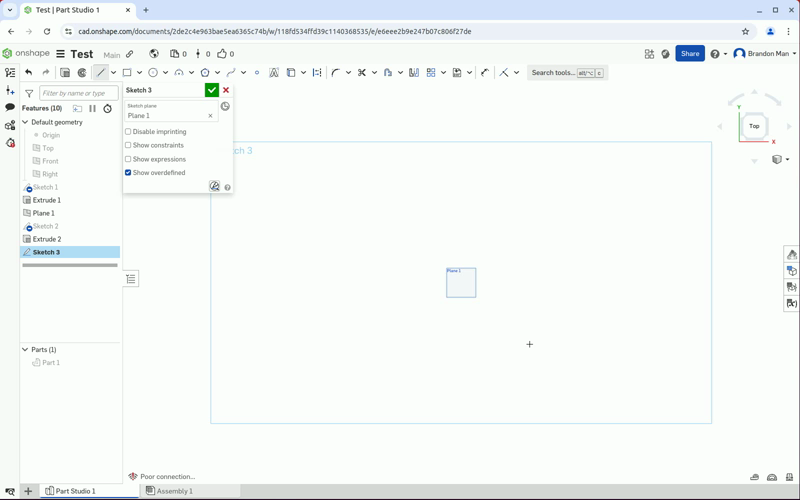
click(529, 343)
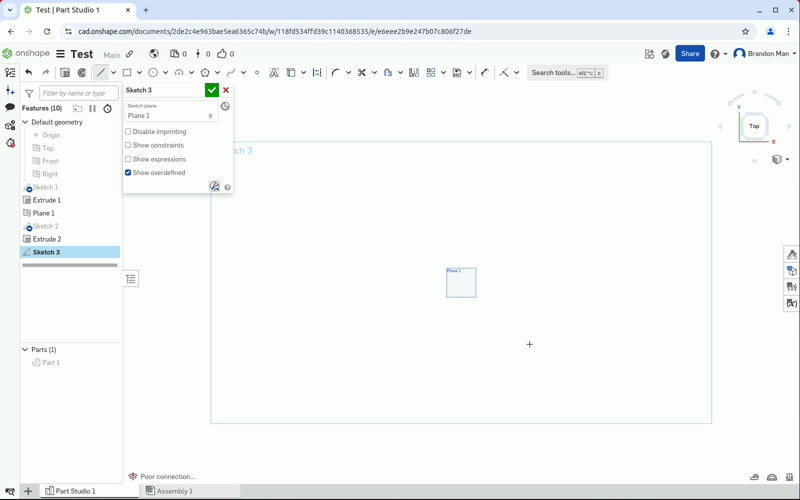
key_up(shift)
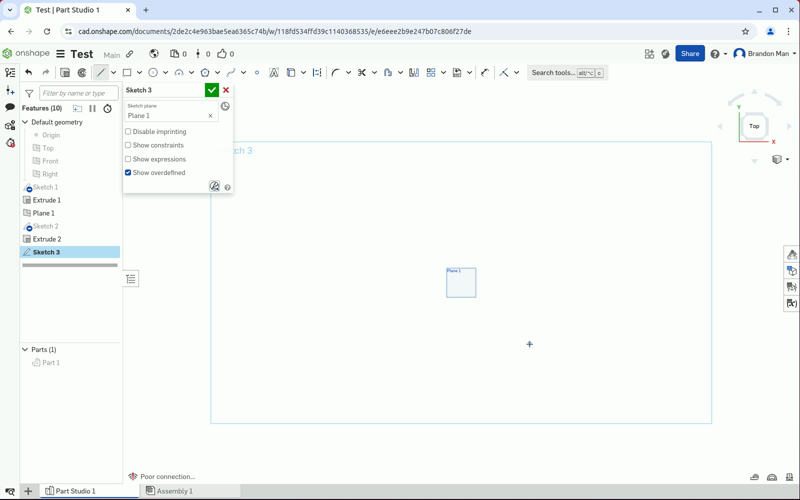
key_down(shift)
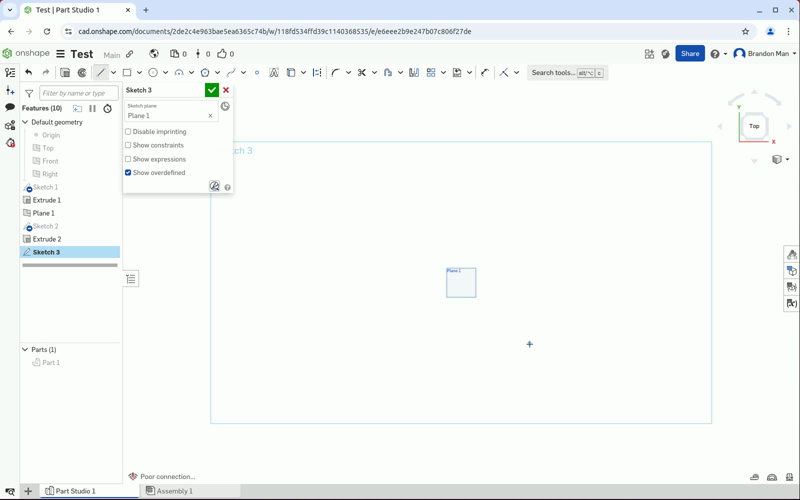
mouse_move(559, 343)
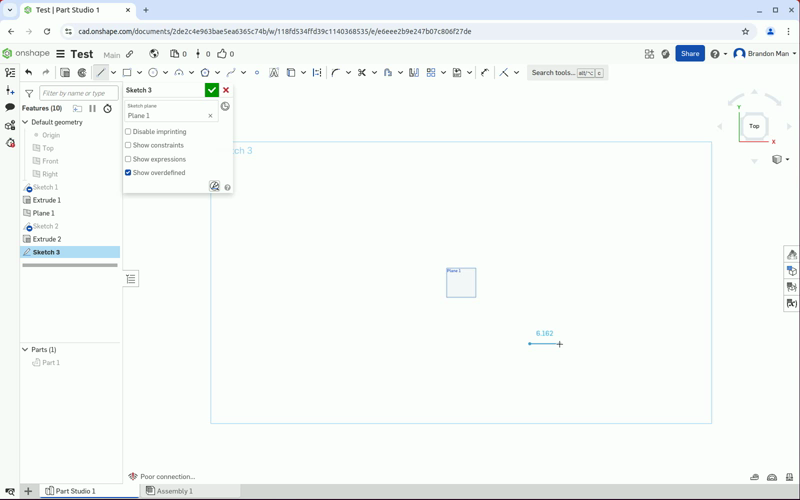
mouse_move(550, 343)
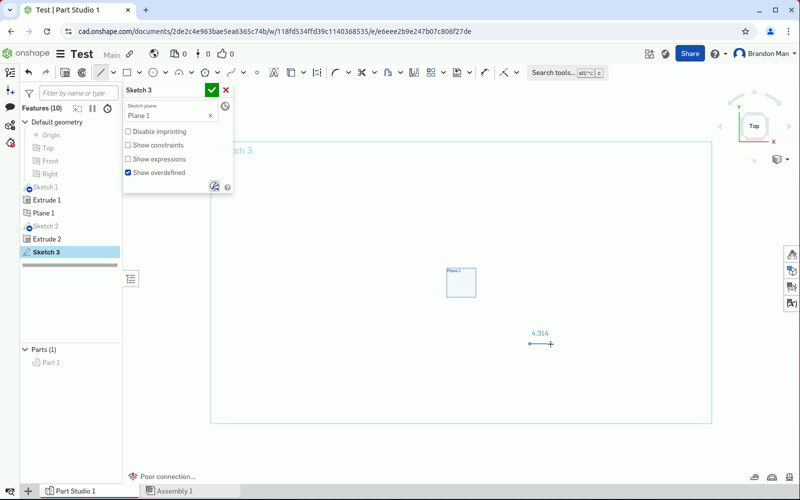
click(550, 343)
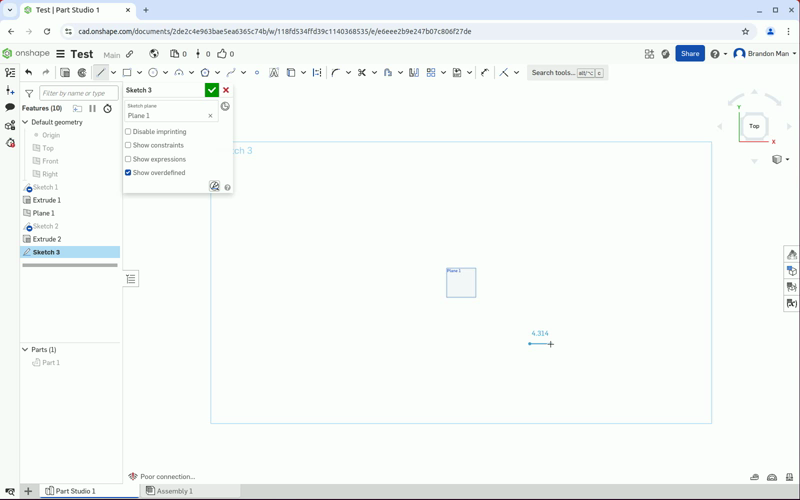
key_up(shift)
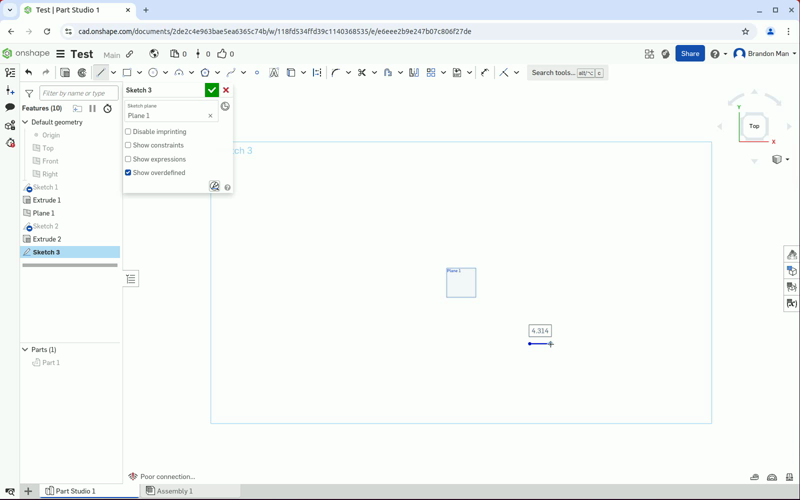
key_down(shift)
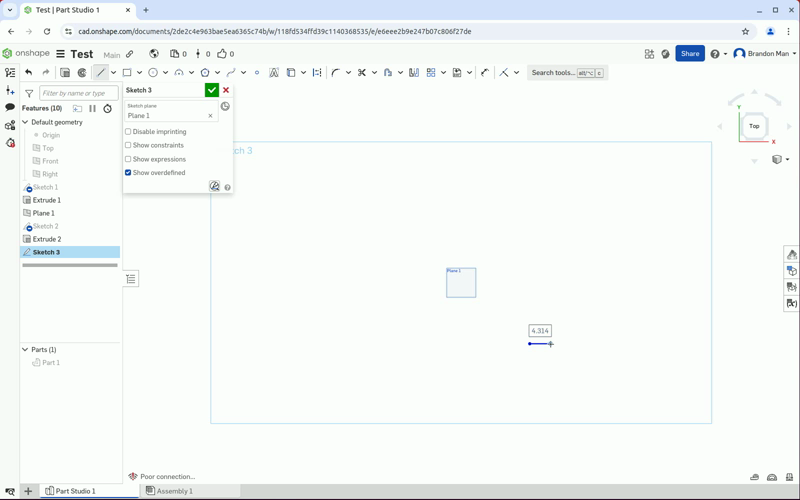
mouse_move(580, 343)
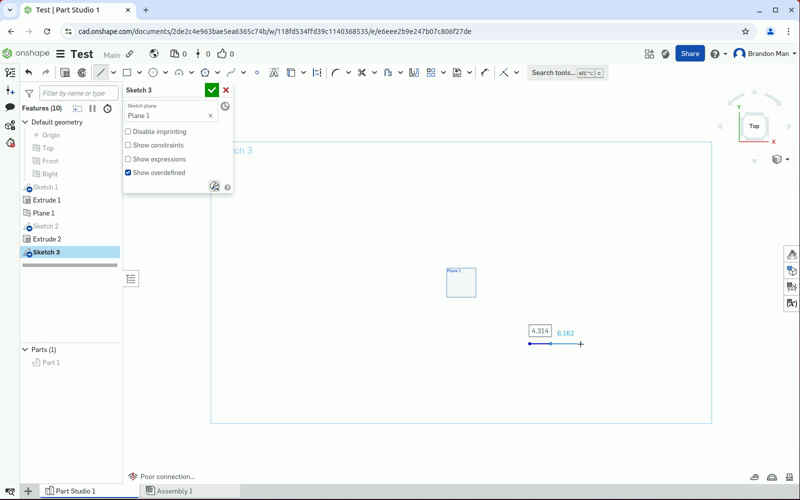
mouse_move(550, 291)
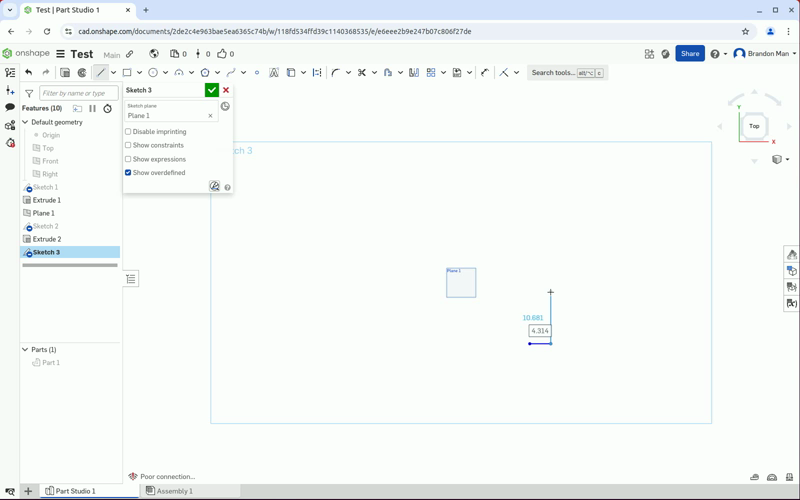
click(550, 291)
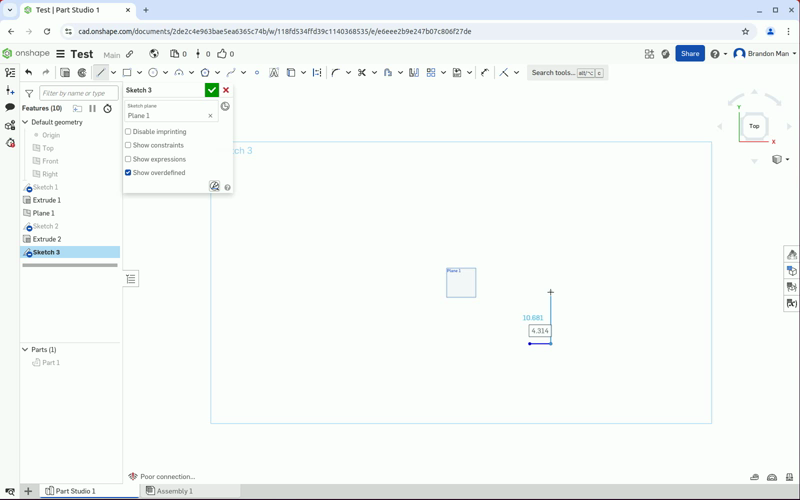
key_up(shift)
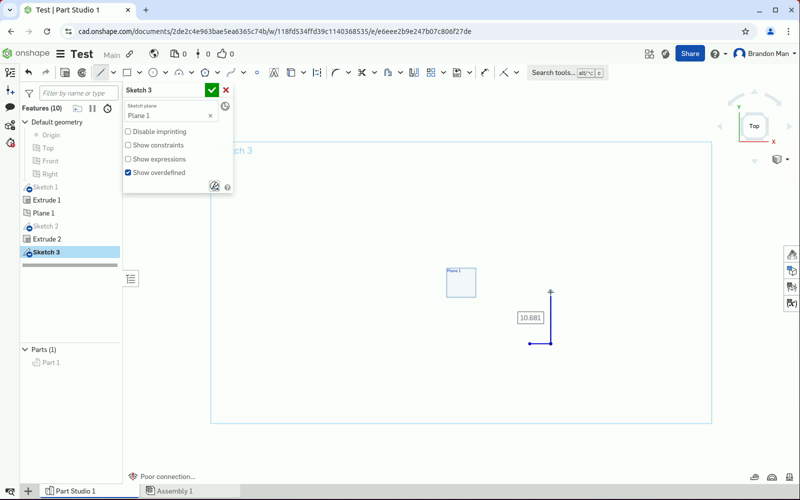
key_down(shift)
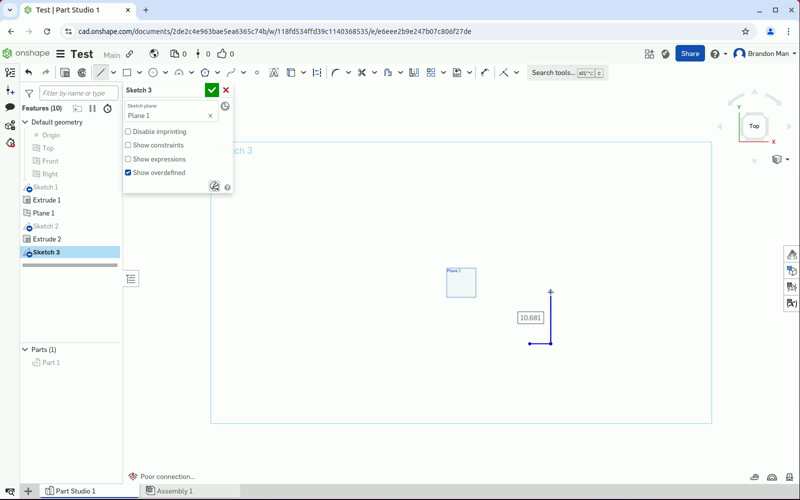
mouse_move(580, 291)
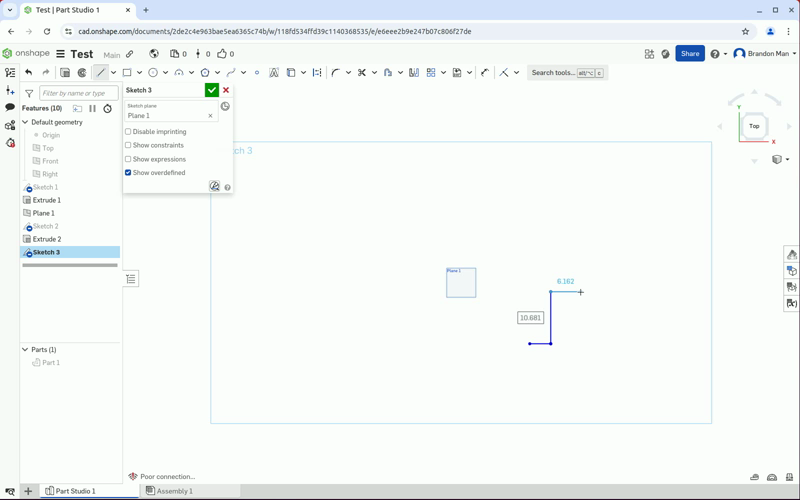
mouse_move(529, 291)
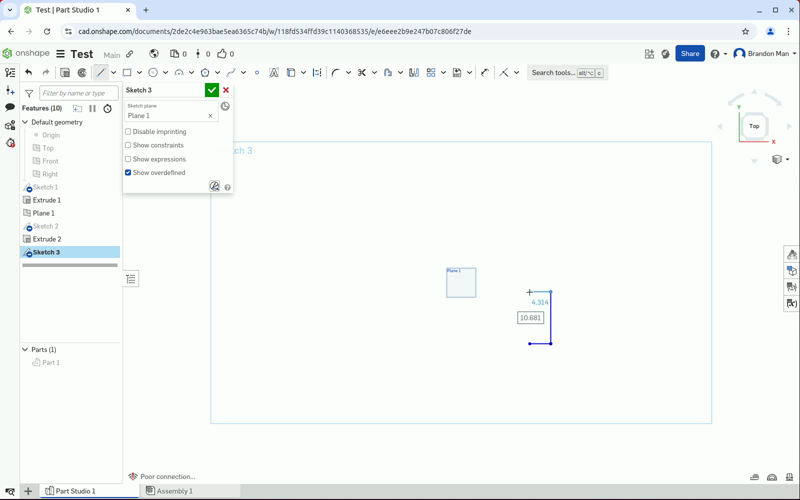
click(529, 291)
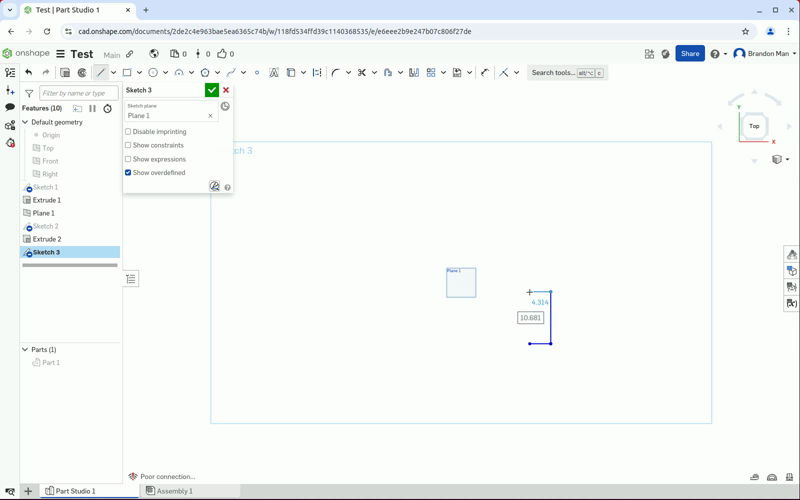
key_up(shift)
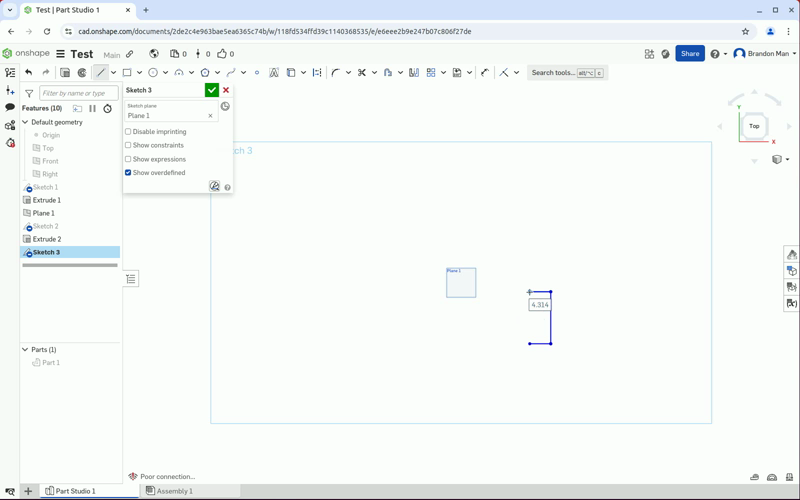
mouse_move(559, 291)
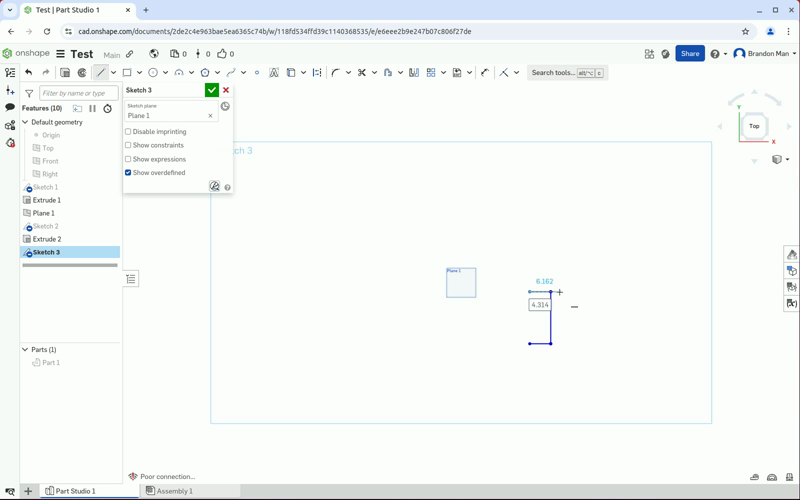
key_down(shift)
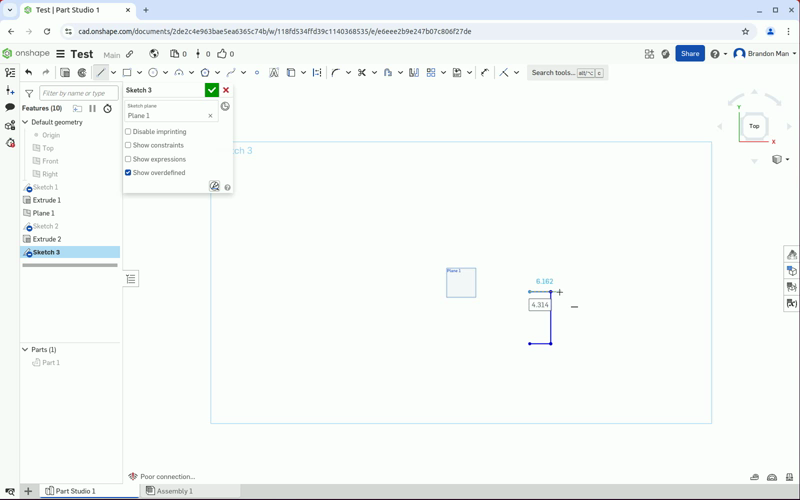
mouse_move(529, 343)
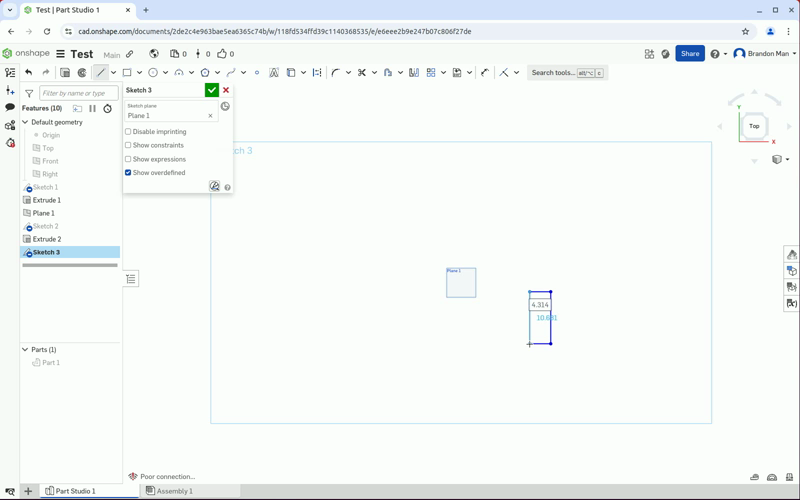
key_up(shift)
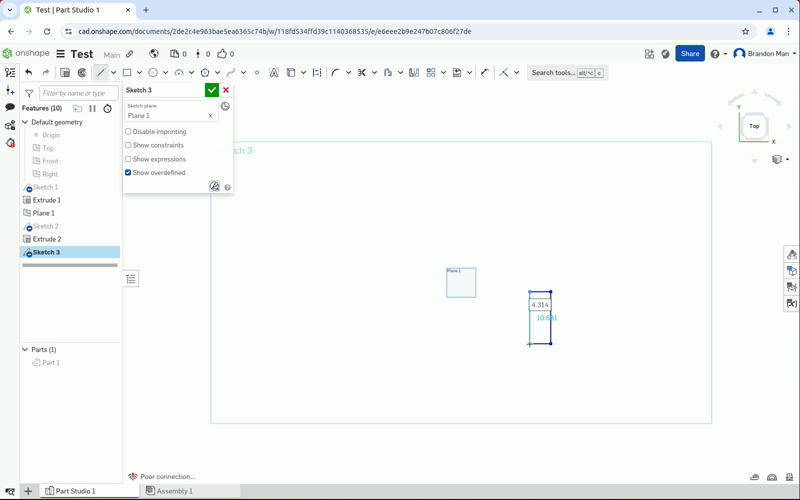
click(529, 343)
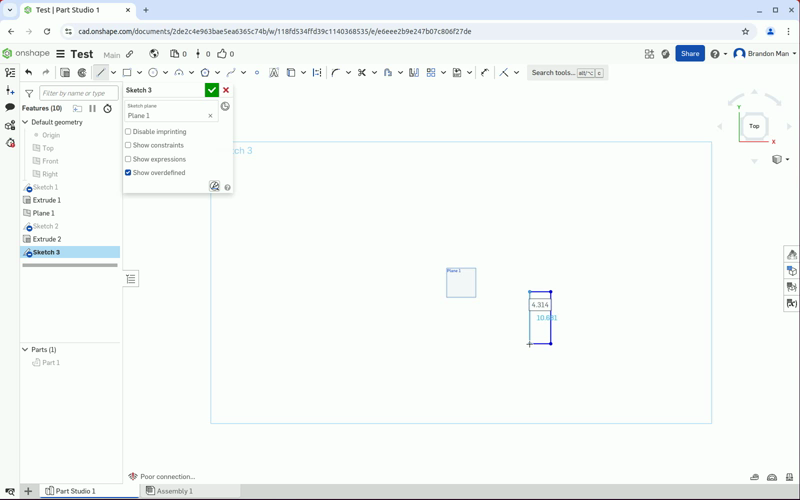
key(esc)
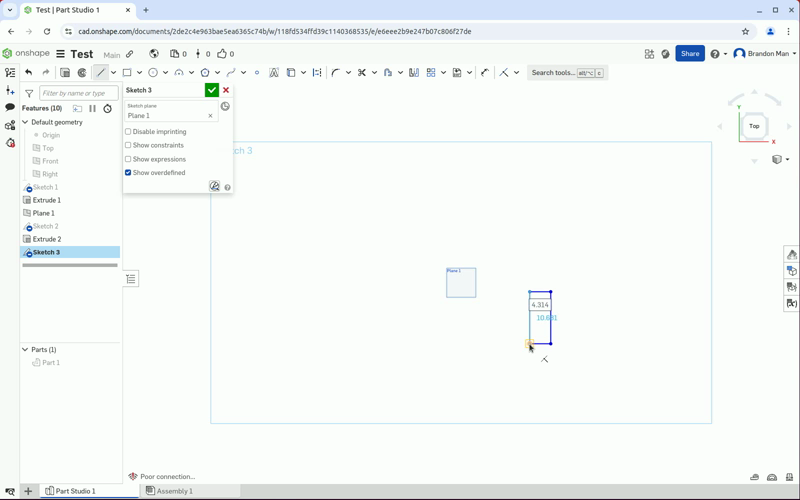
mouse_move(543, 326)
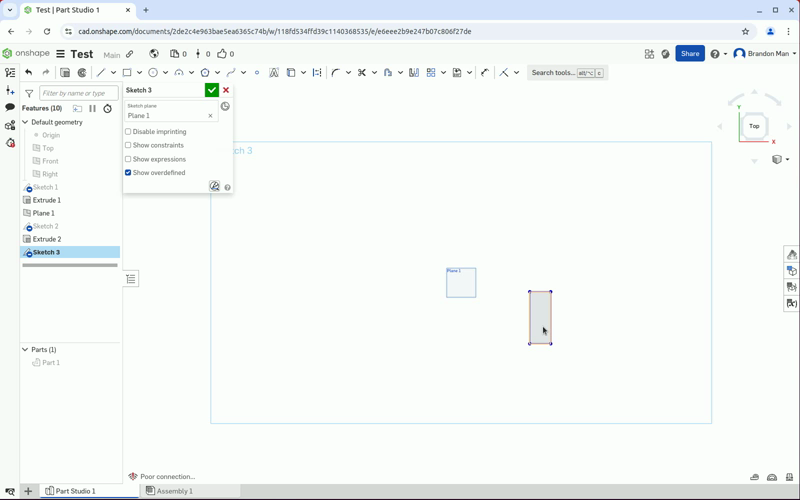
scroll(6)
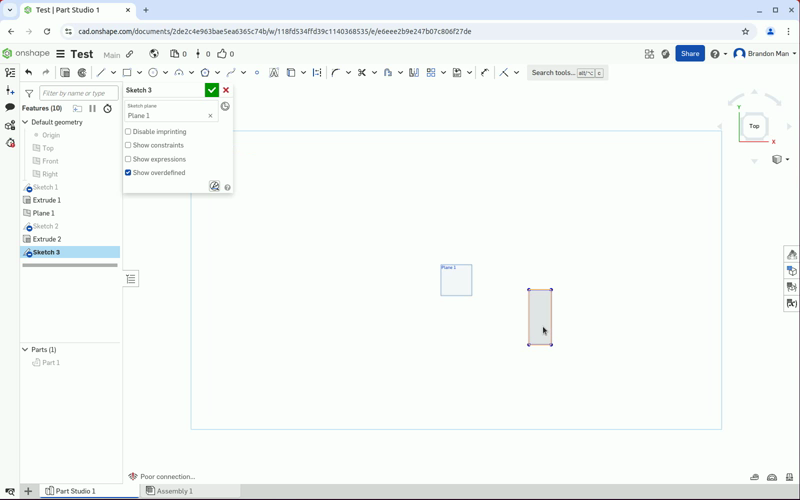
scroll(6)
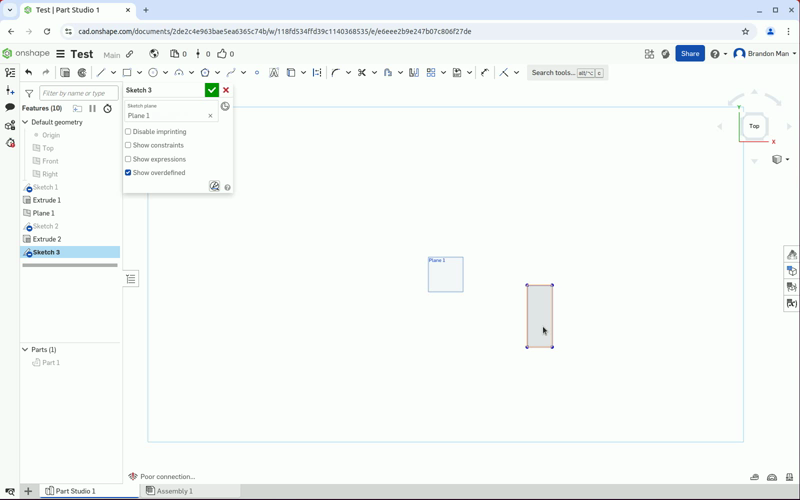
scroll(6)
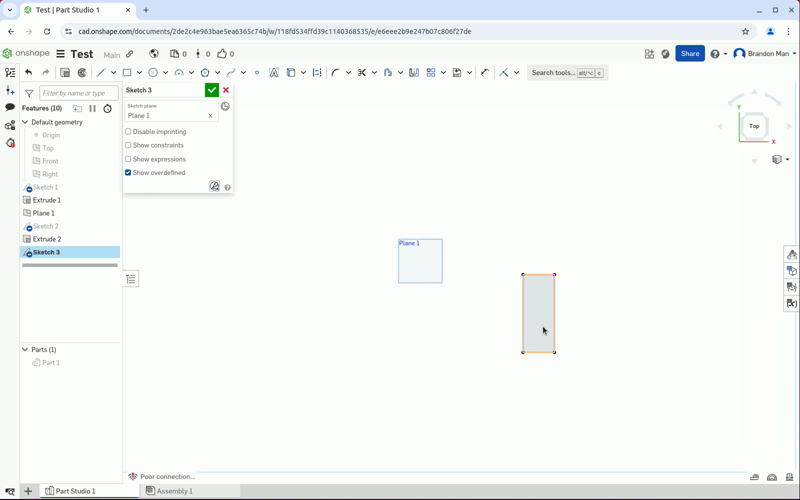
scroll(6)
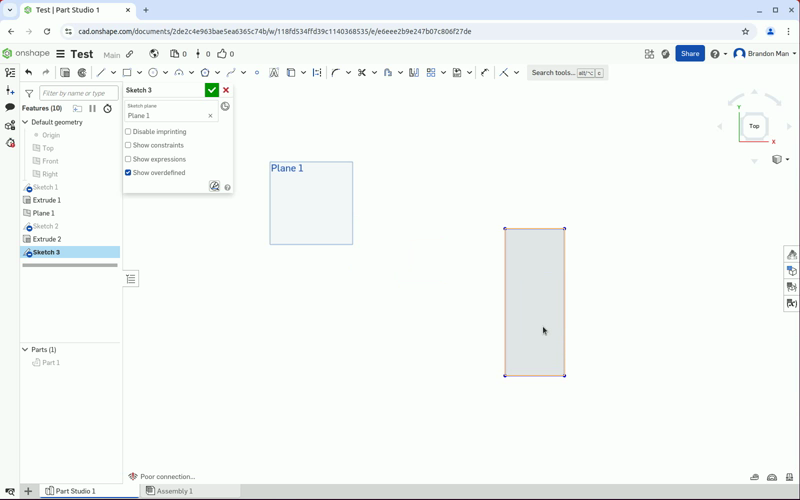
scroll(6)
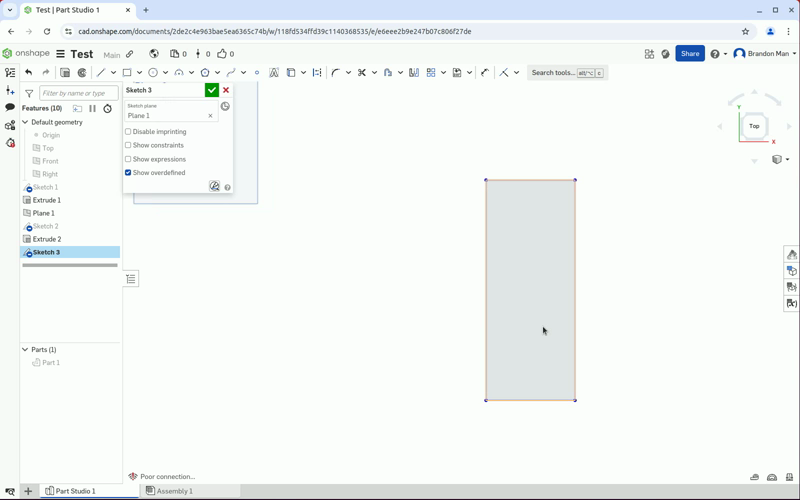
scroll(6)
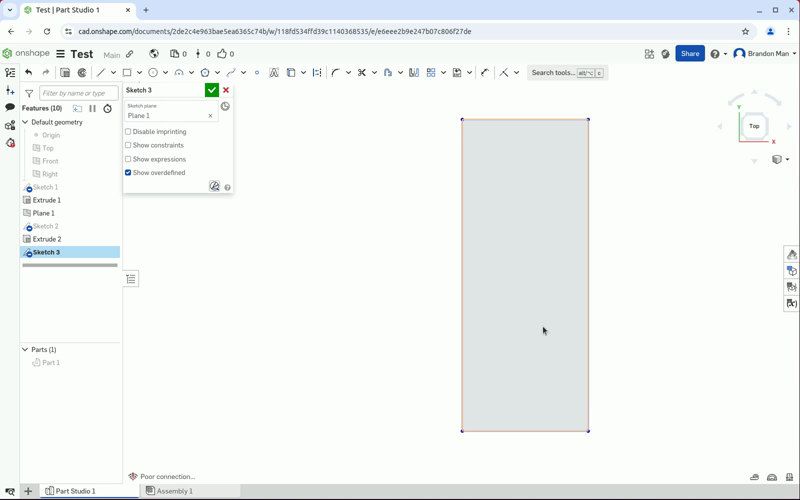
scroll(6)
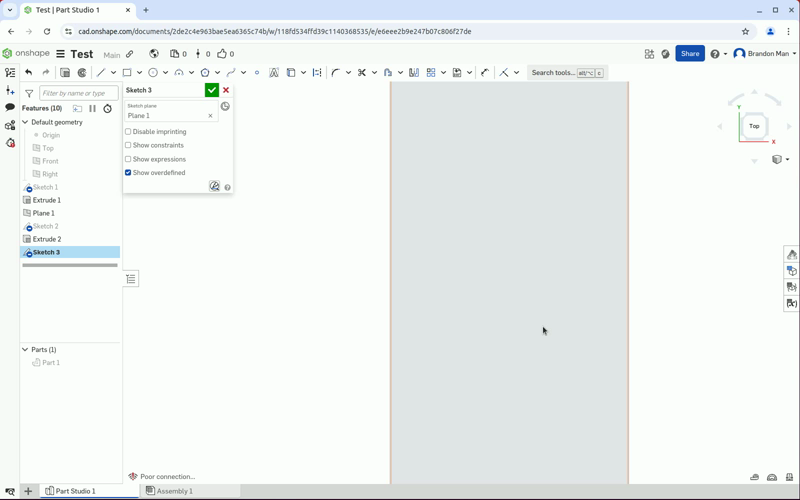
click(543, 326)
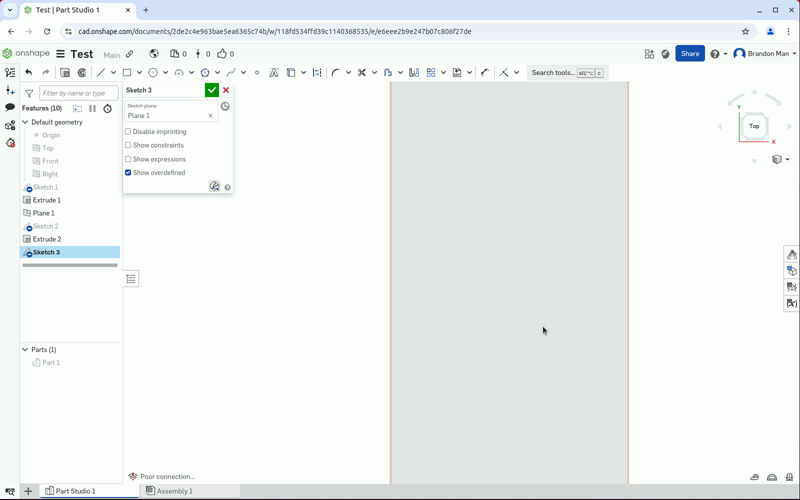
scroll(-6)
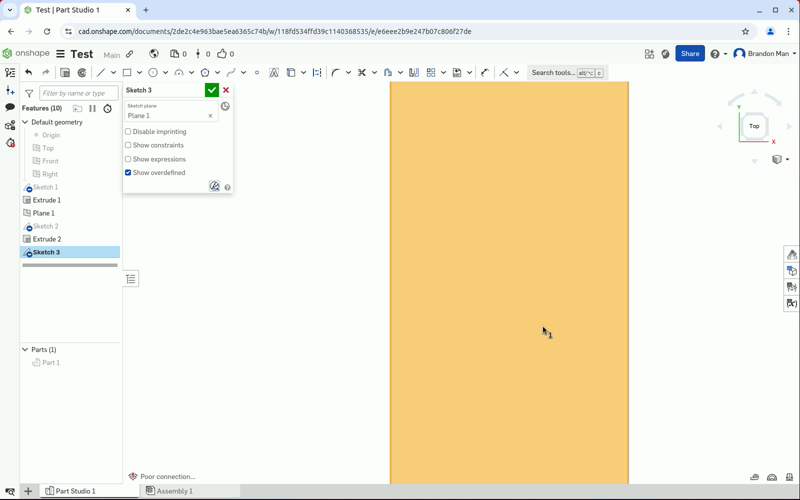
scroll(-6)
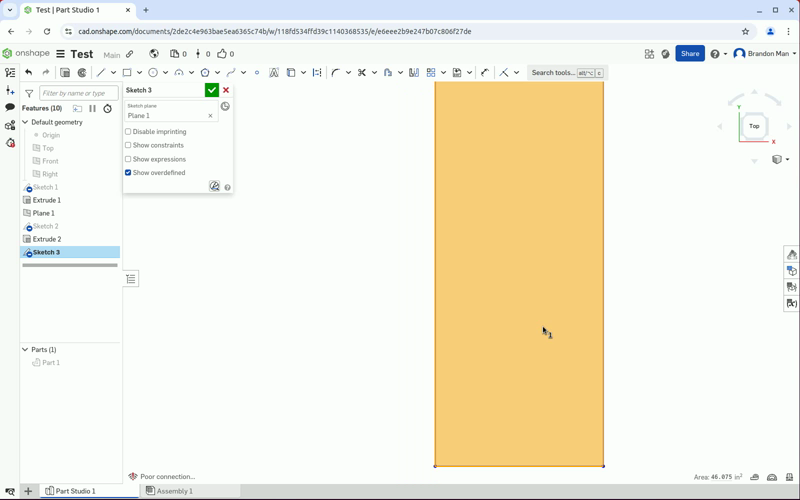
scroll(-6)
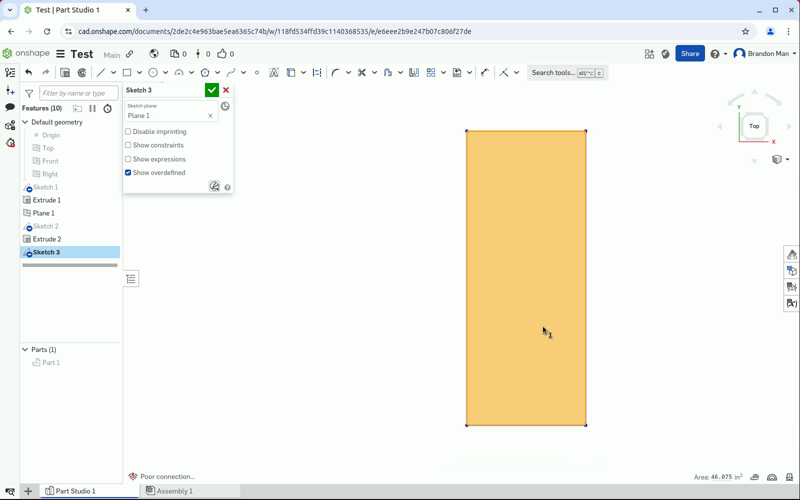
scroll(-6)
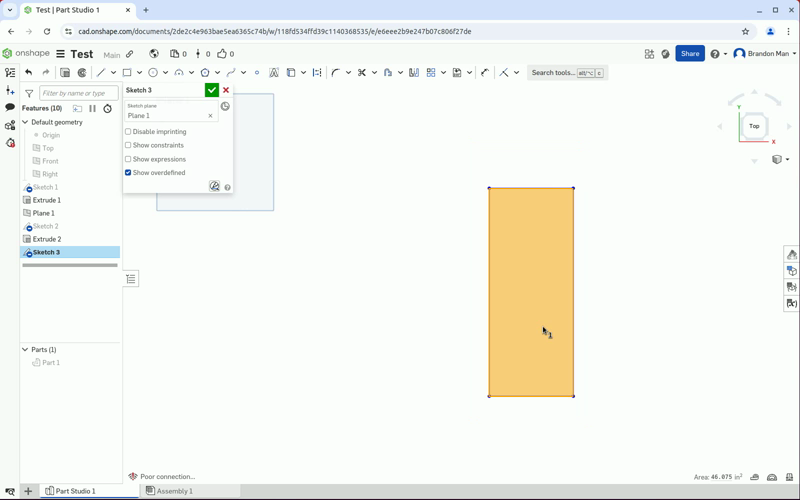
scroll(-6)
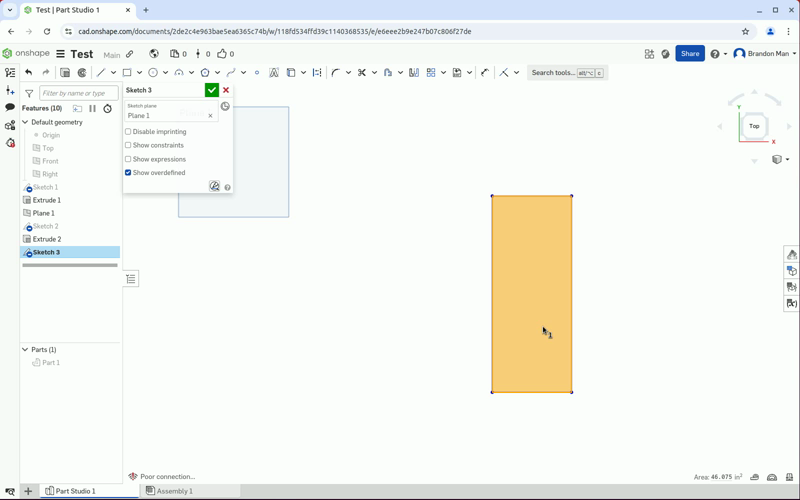
scroll(-6)
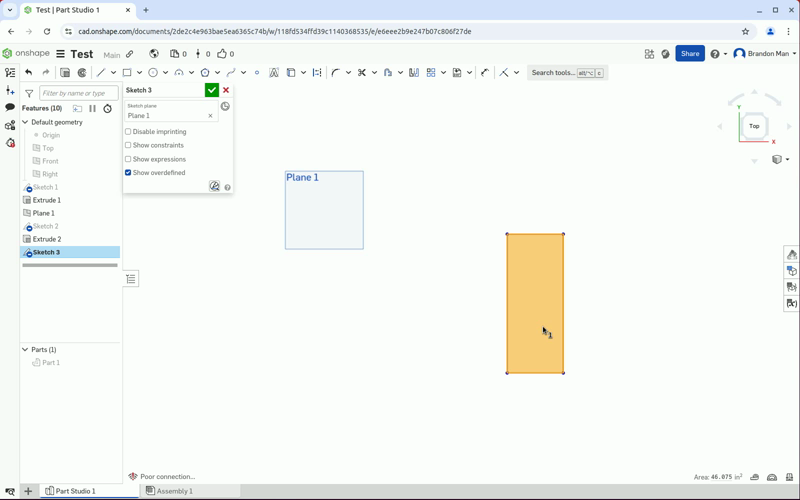
scroll(-6)
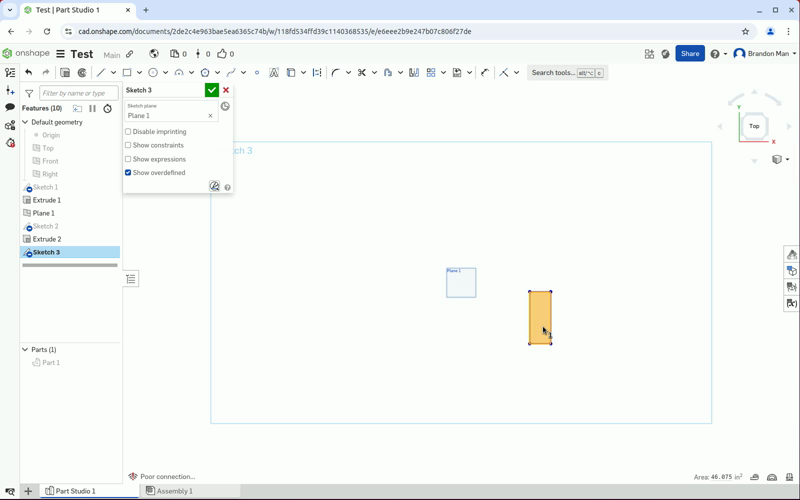
mouse_move(73, 352)
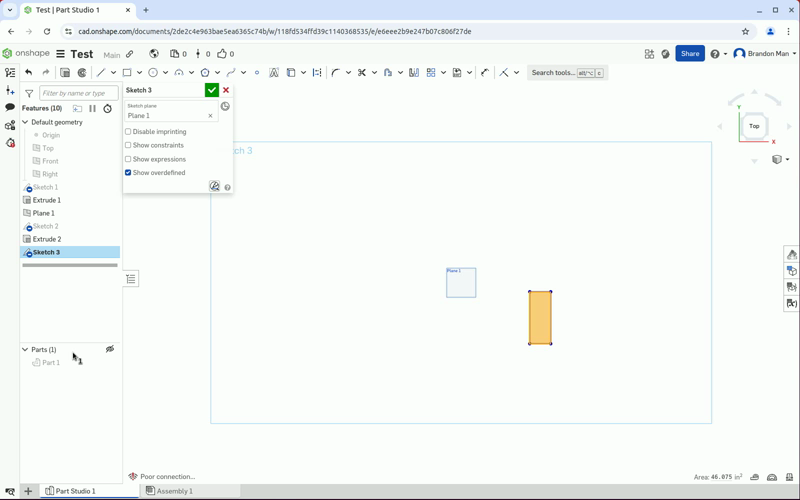
key(shift+y)
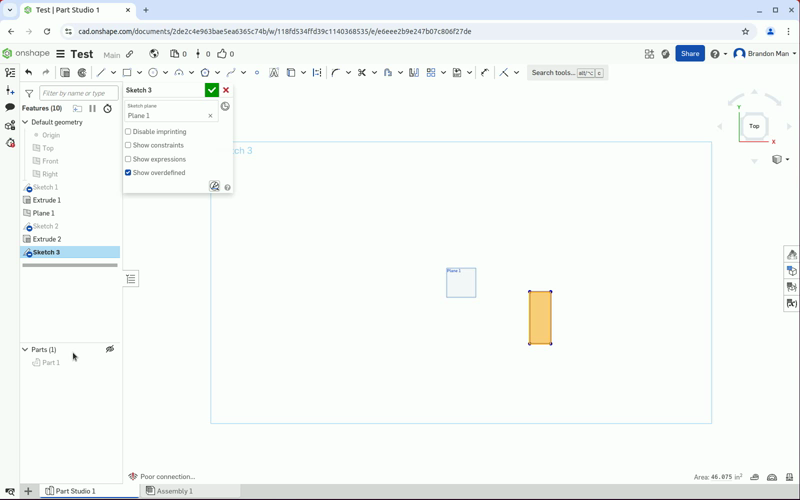
key(shift+e)
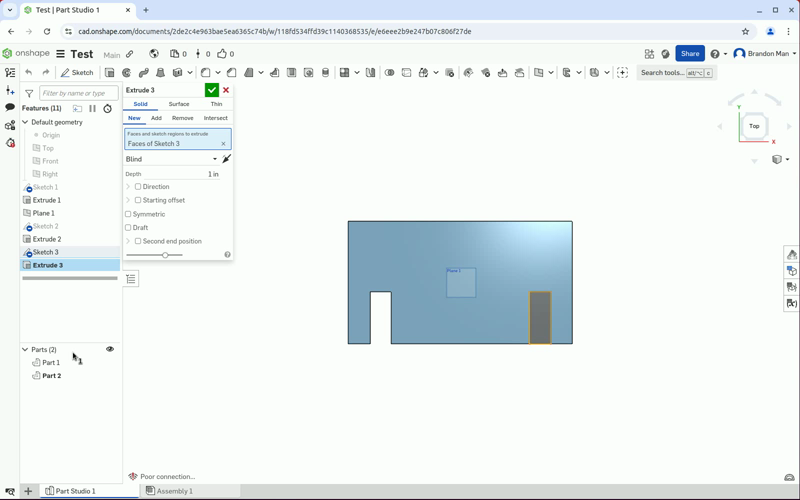
mouse_move(143, 106)
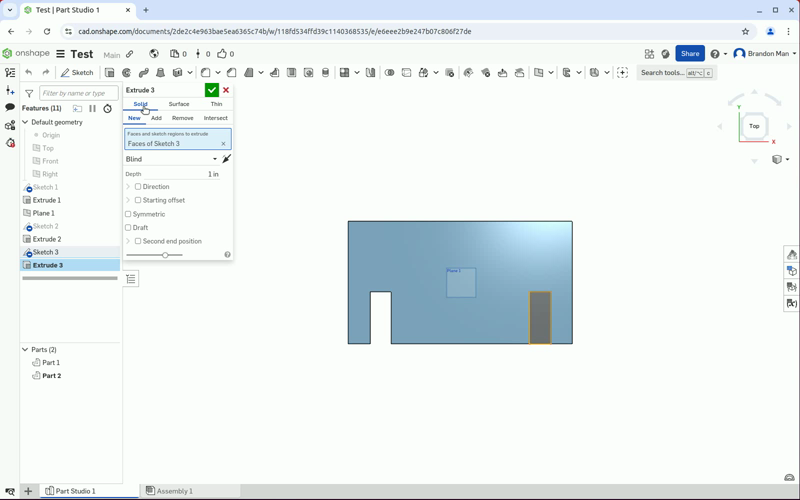
click(143, 106)
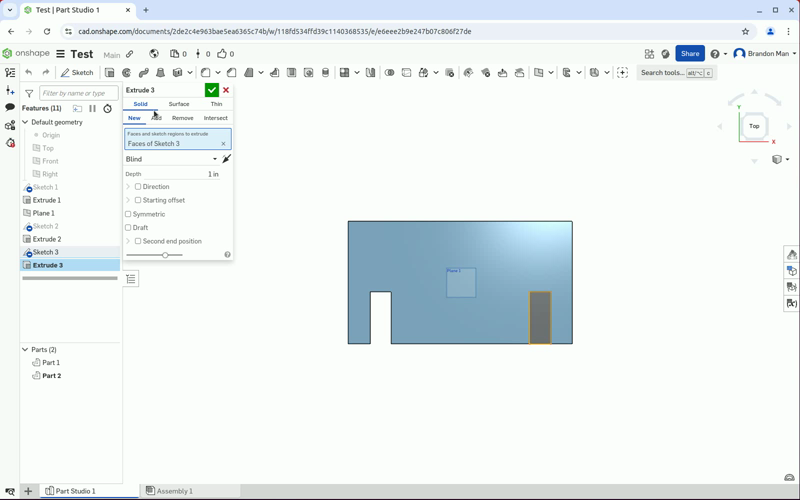
mouse_move(186, 120)
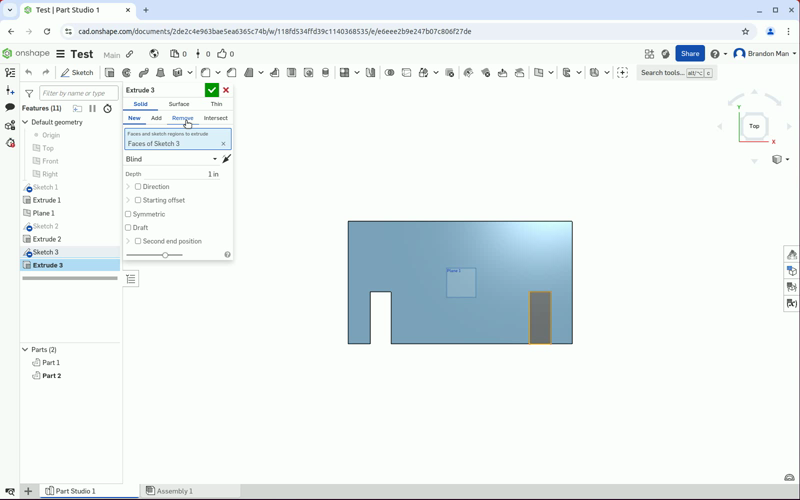
click(186, 120)
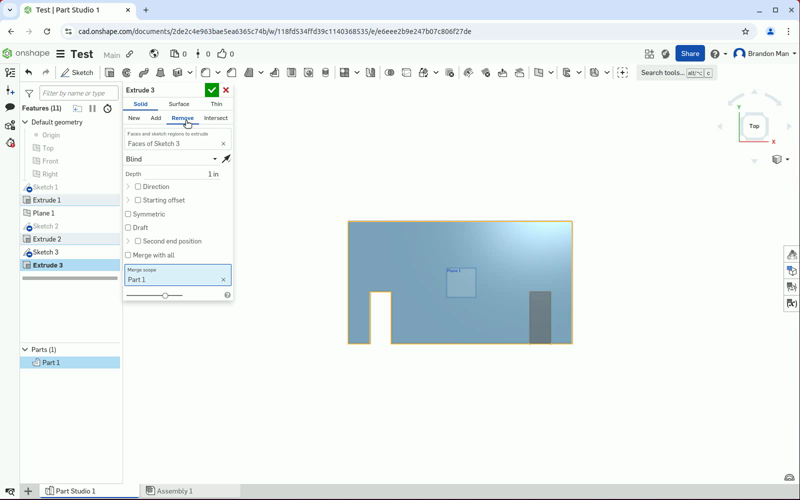
key(tab, 4)
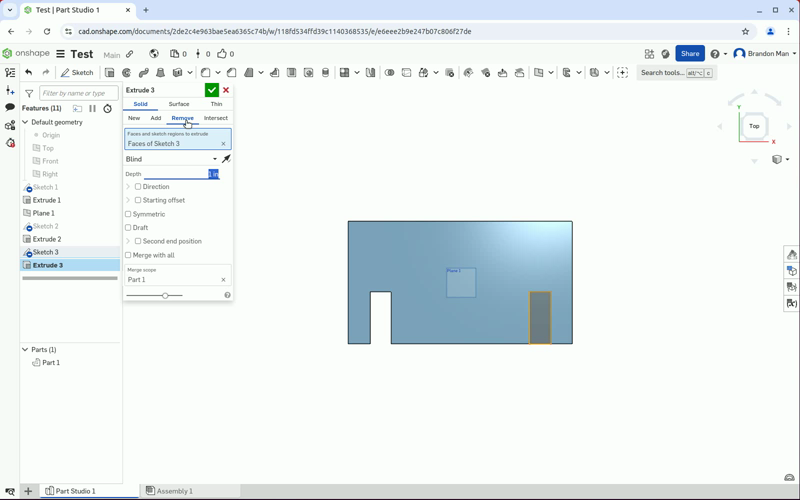
text(20.942)
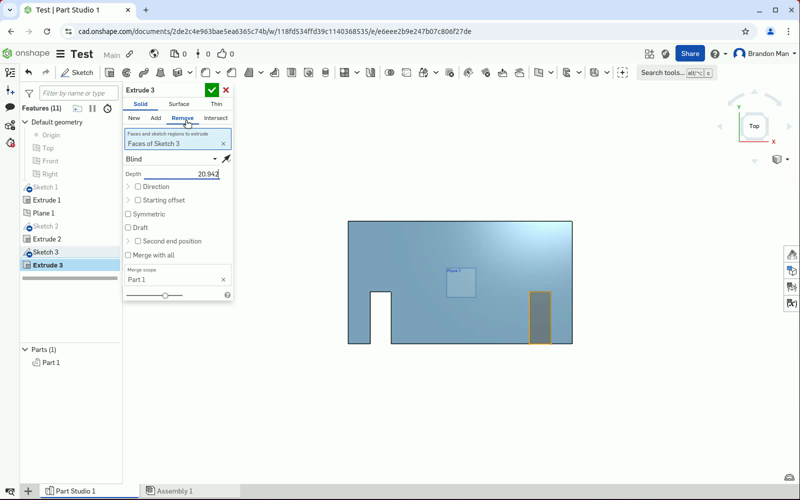
key(tab, 6)
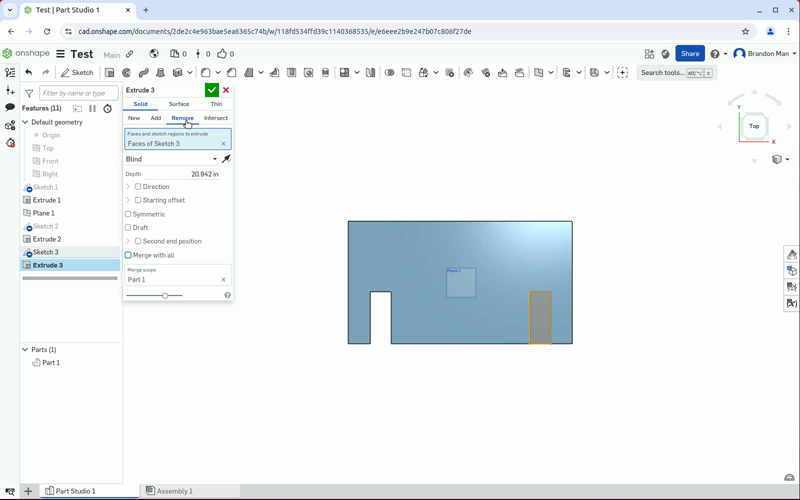
key(space)
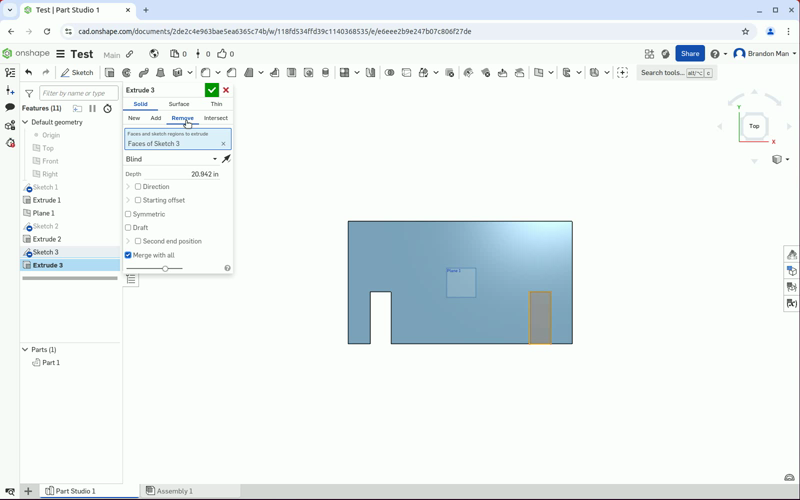
key(enter)
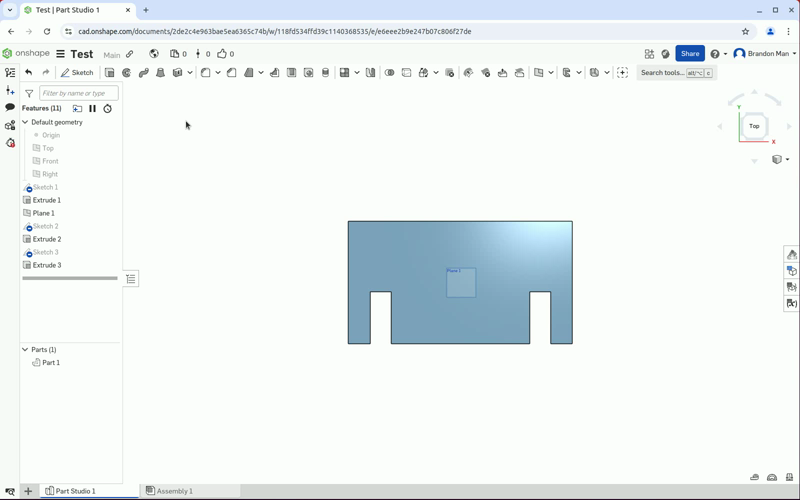
key(shift+h)
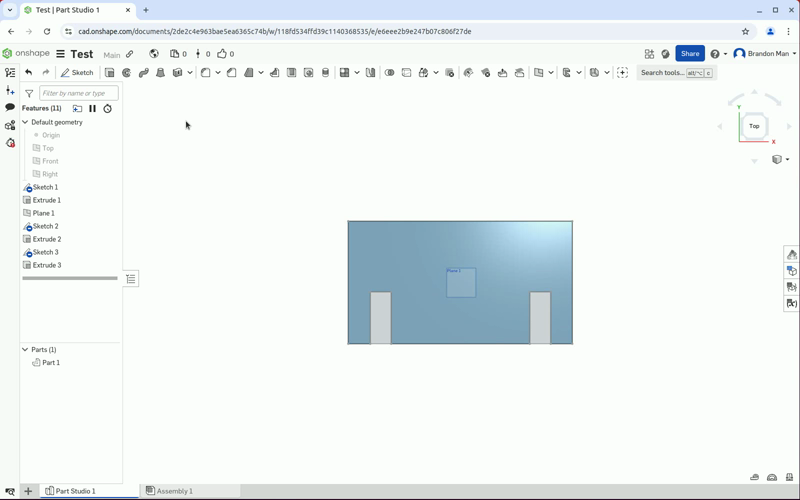
key(shift+h)
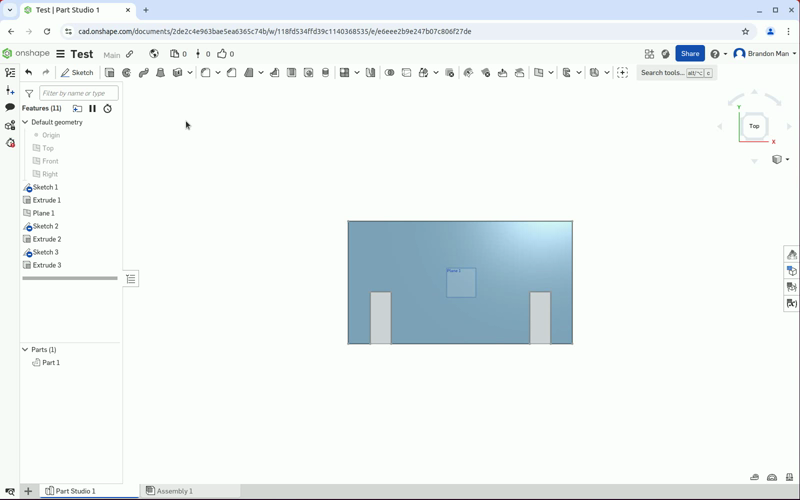
key(shift+7)
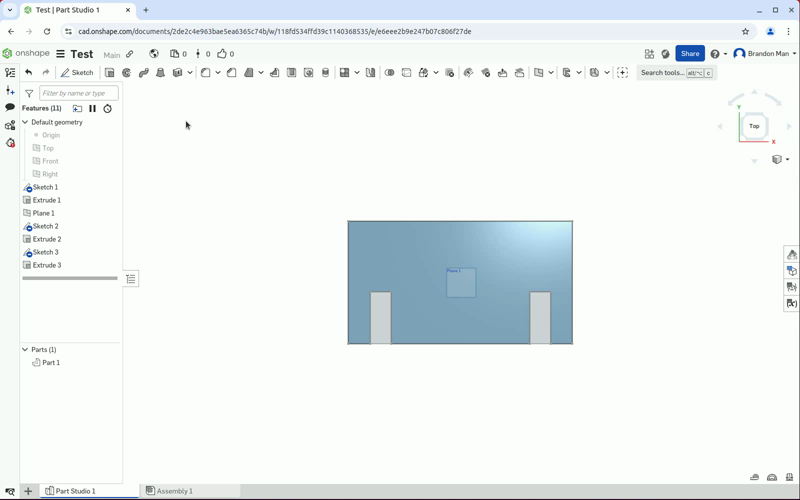
key(up, 3)
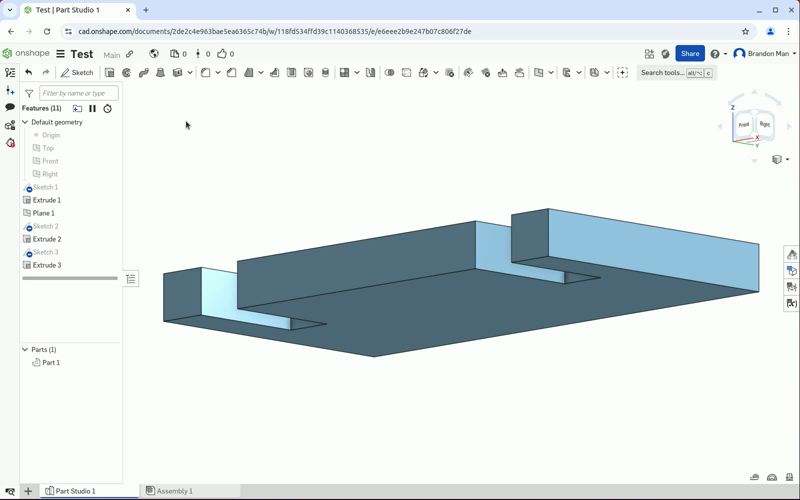
key(left, 3)
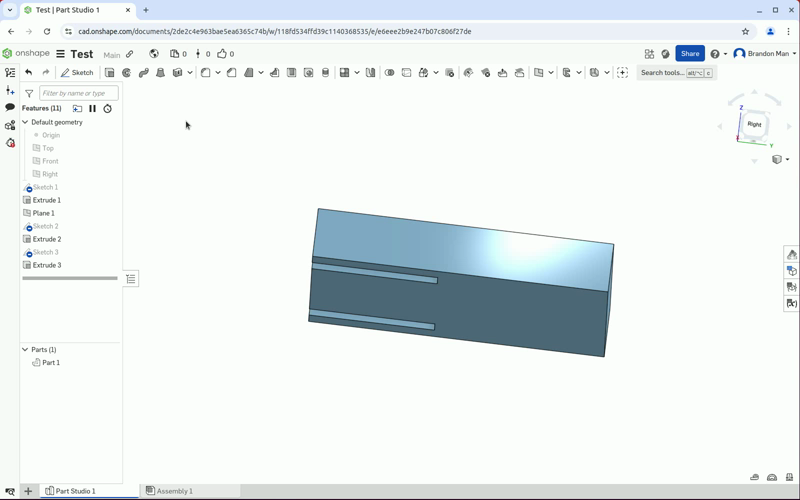
key(right, 3)
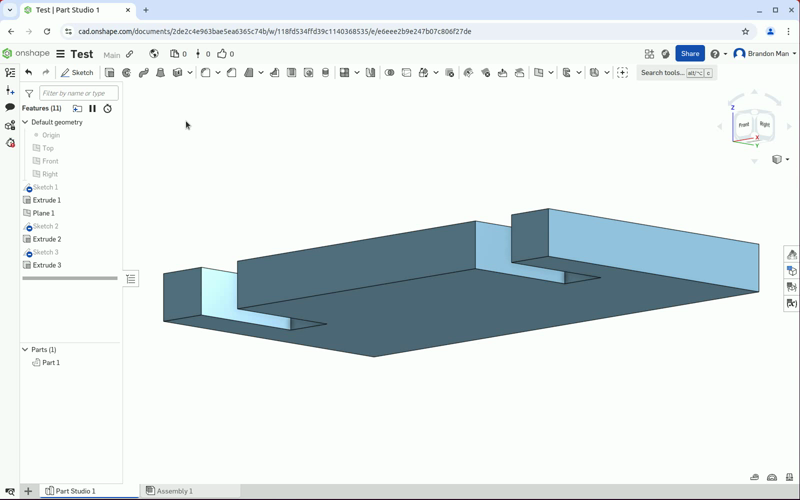
key(down, 3)
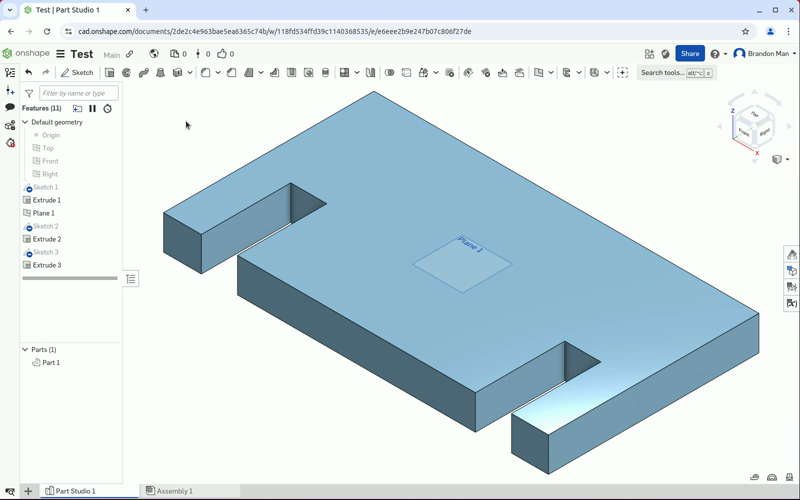
mouse_move(73, 189)
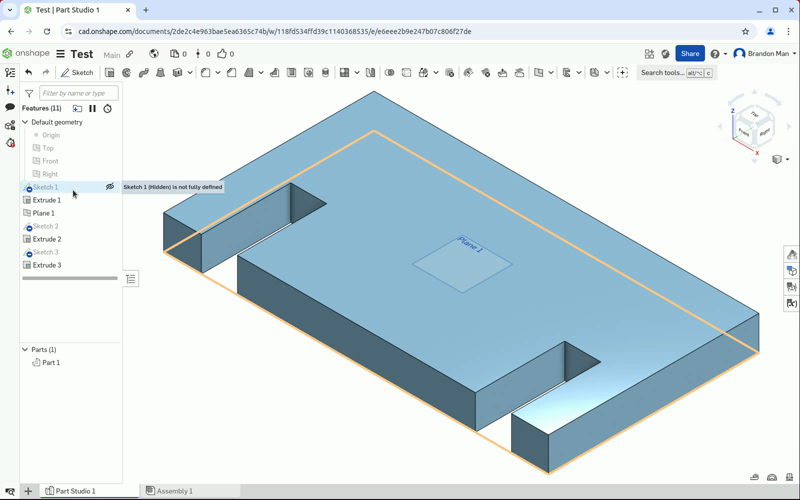
click(73, 189)